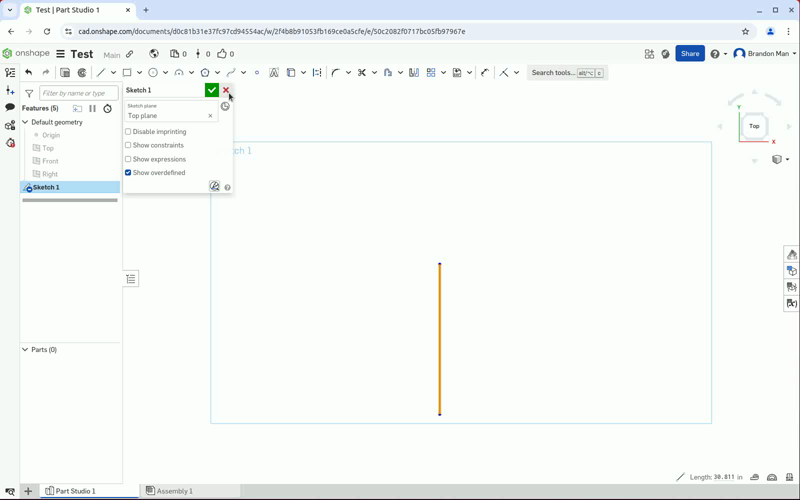
key(shift+h)
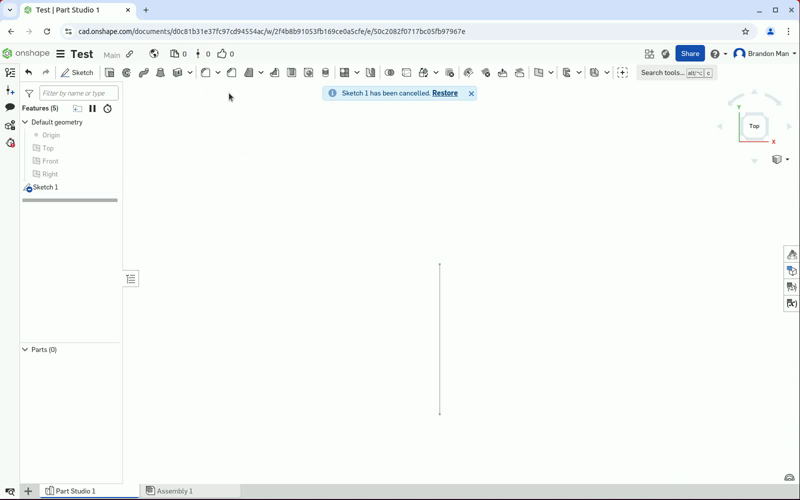
key(shift+s)
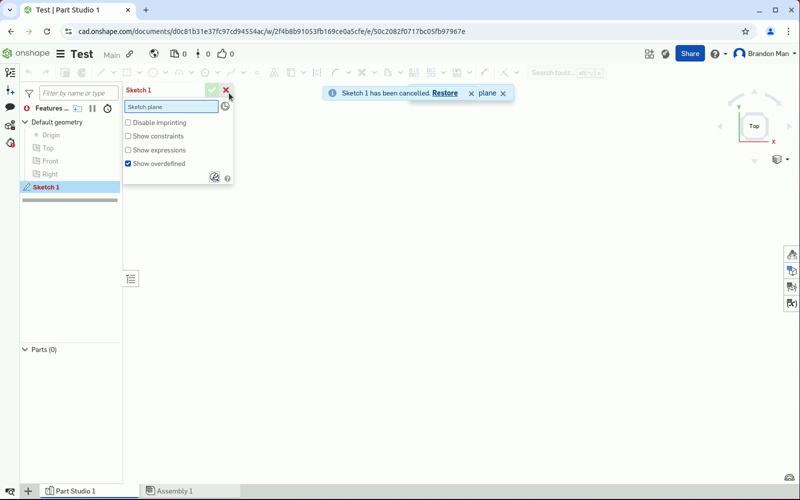
mouse_move(73, 150)
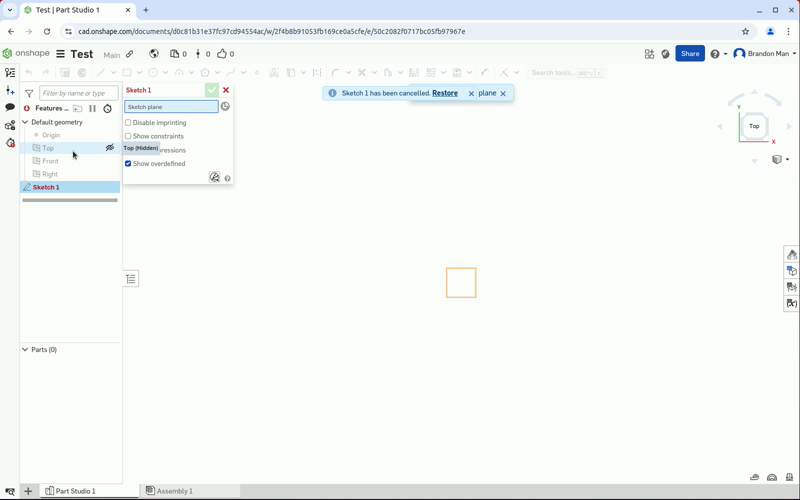
click(73, 150)
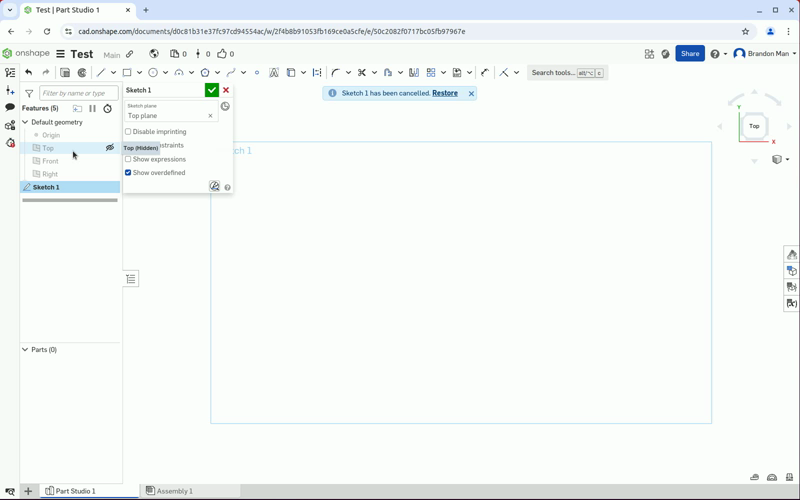
mouse_move(73, 352)
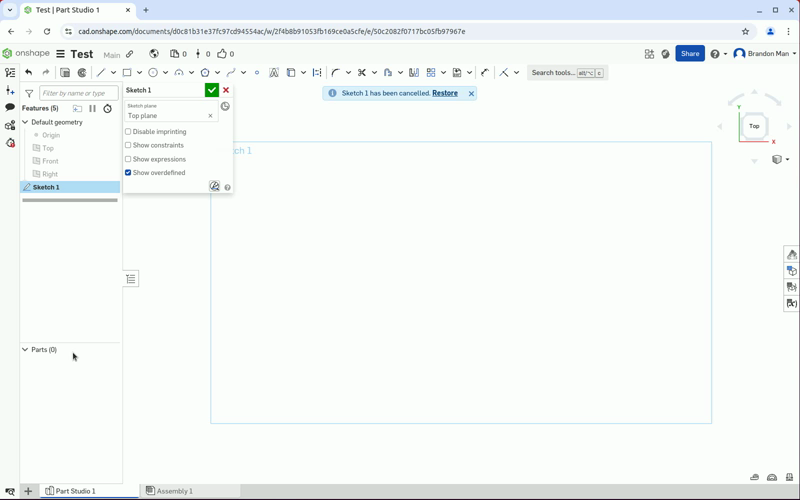
key(y)
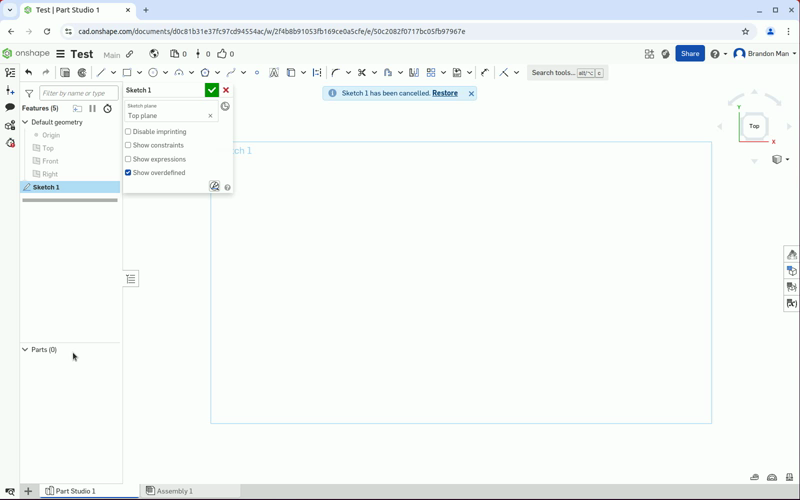
key(l)
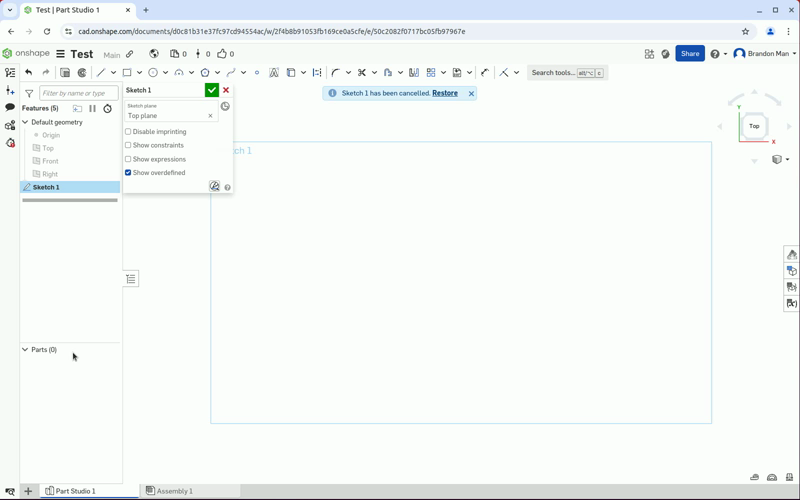
key_down(shift)
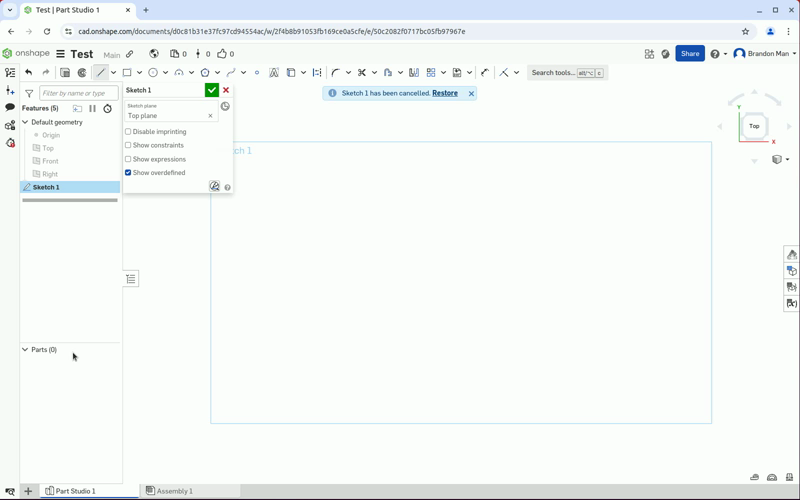
mouse_move(349, 282)
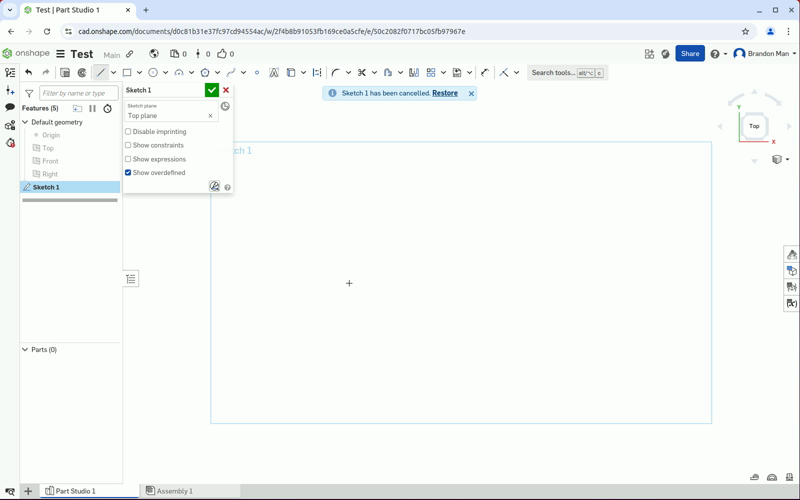
click(349, 282)
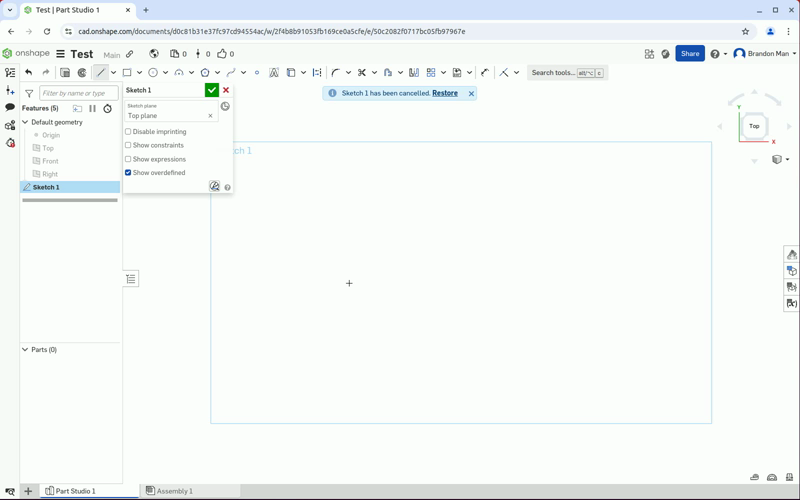
key_up(shift)
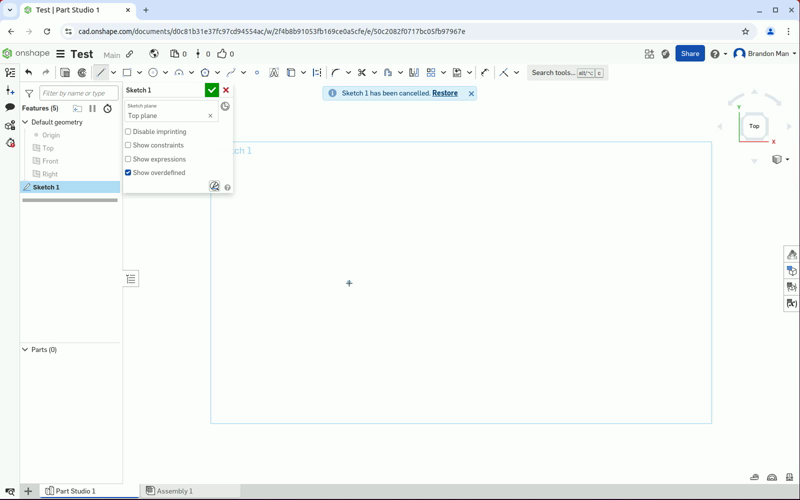
key_down(shift)
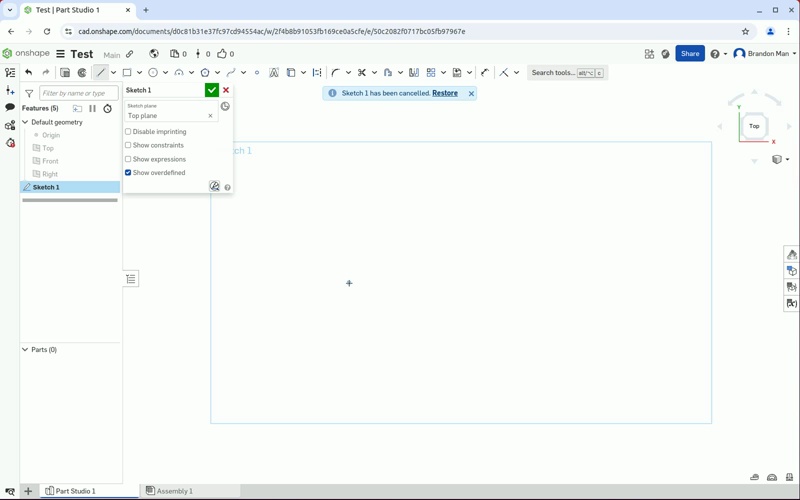
mouse_move(405, 378)
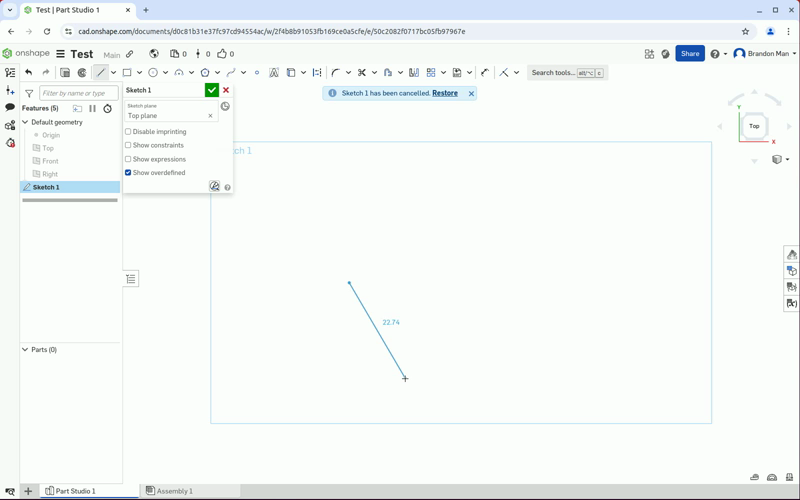
click(405, 378)
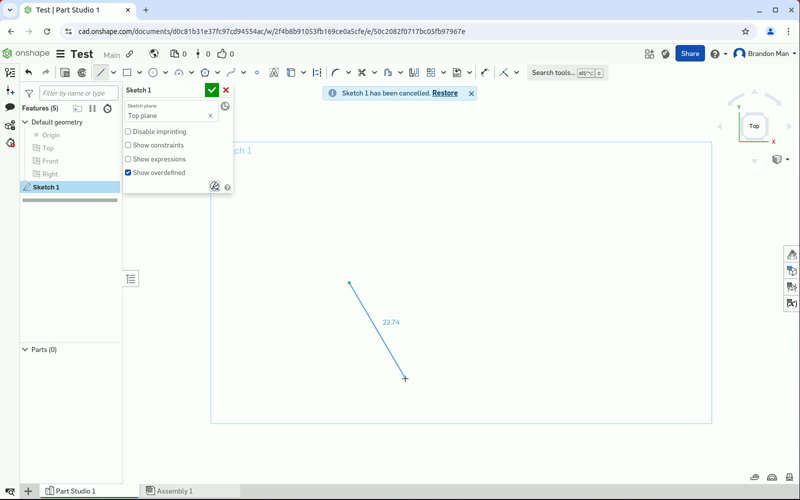
key_up(shift)
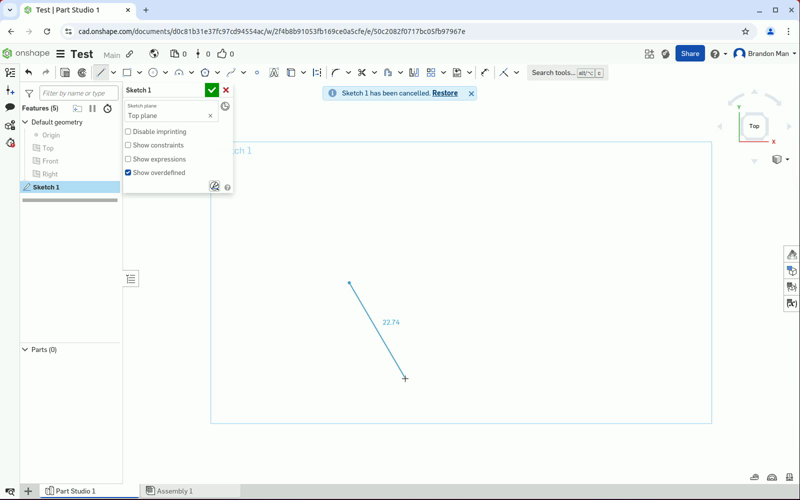
key_down(shift)
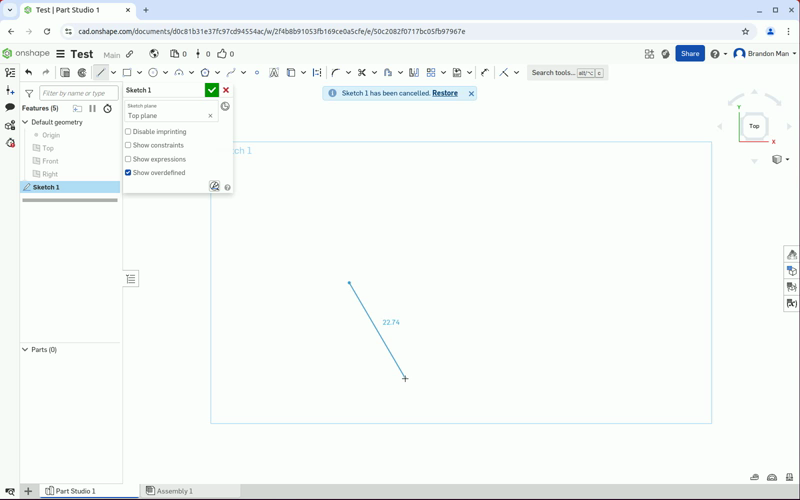
mouse_move(514, 378)
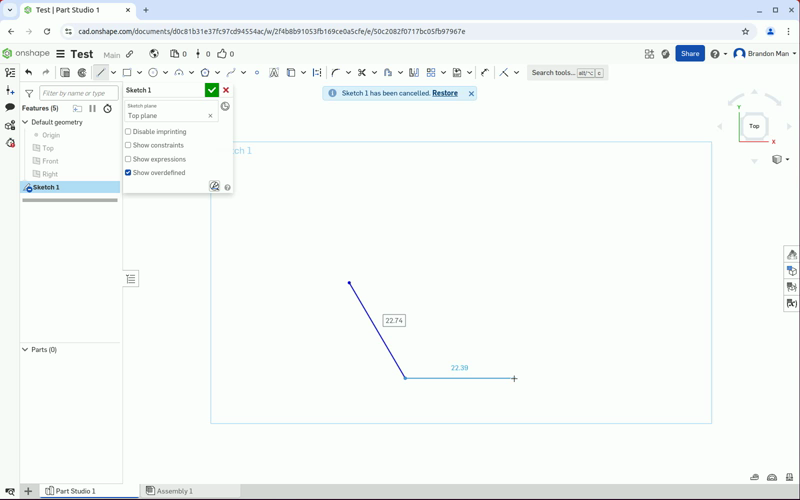
click(514, 378)
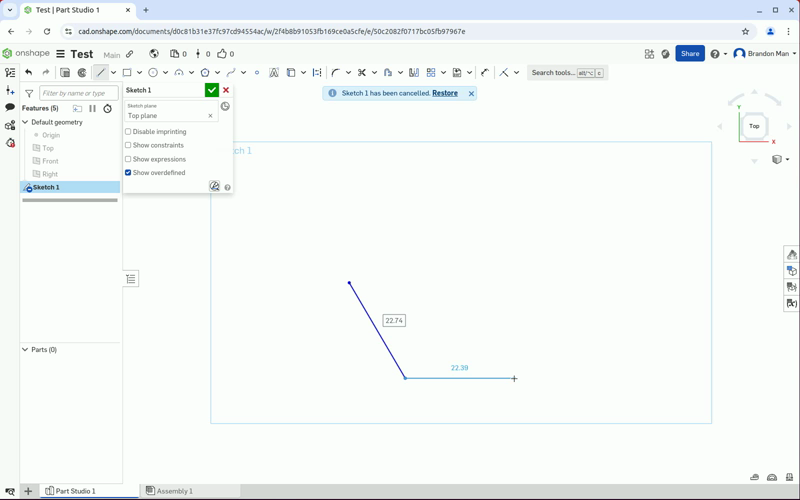
key_up(shift)
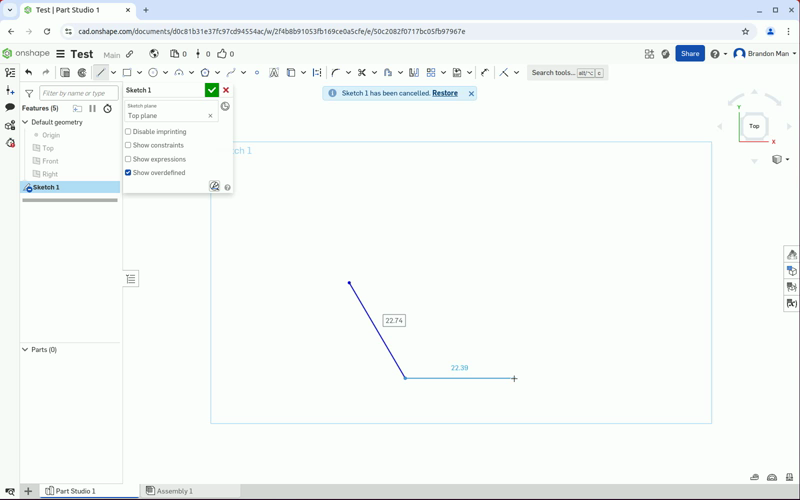
key_down(shift)
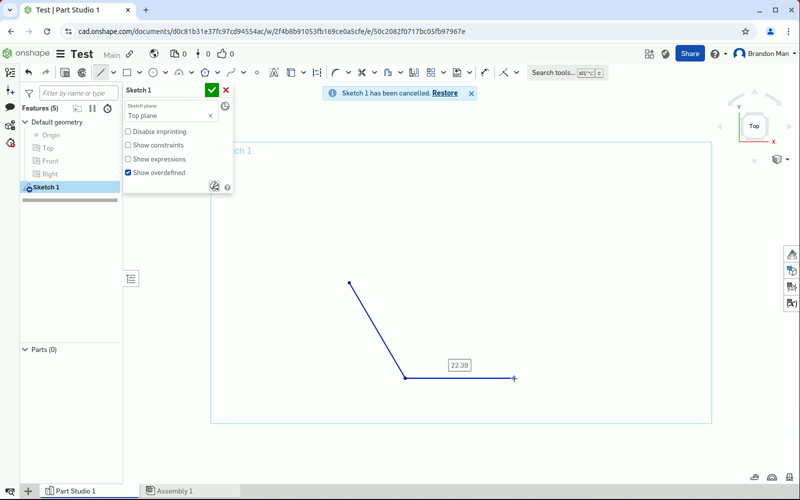
mouse_move(569, 282)
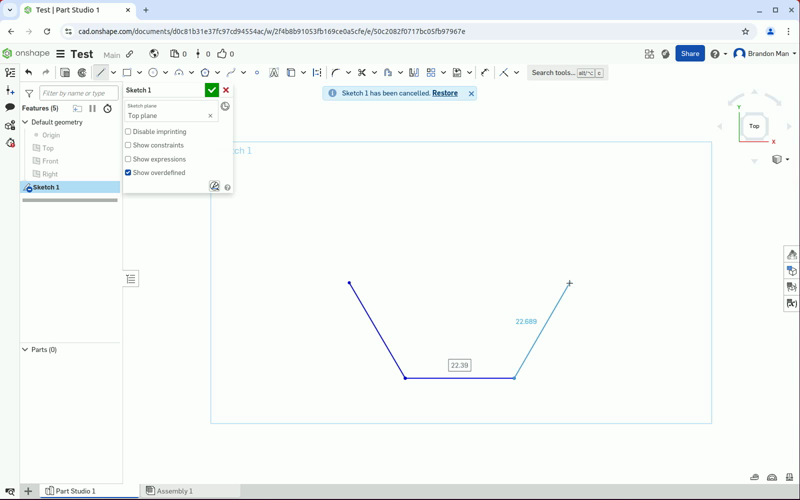
click(569, 282)
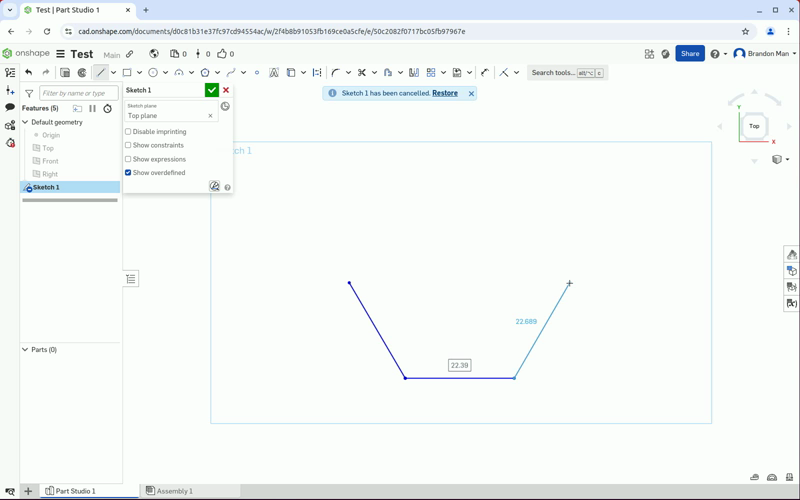
key_up(shift)
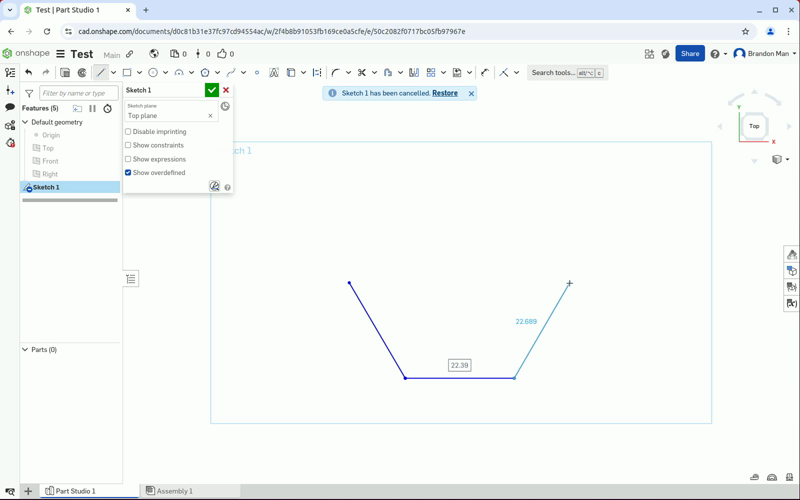
key_down(shift)
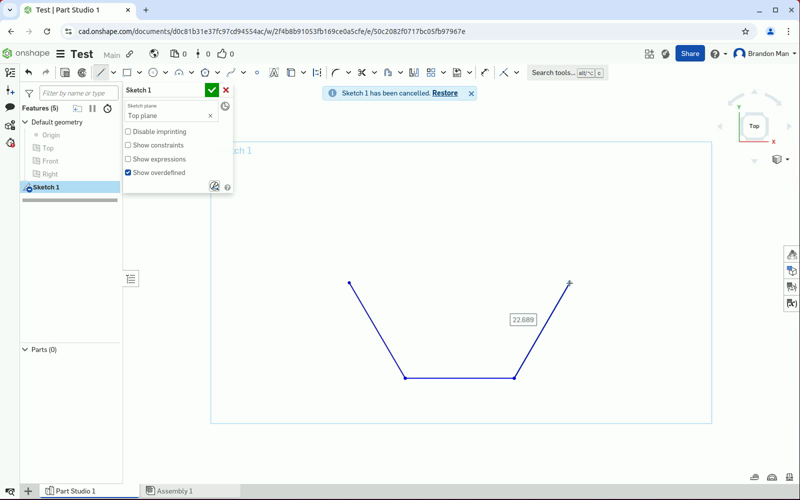
mouse_move(514, 187)
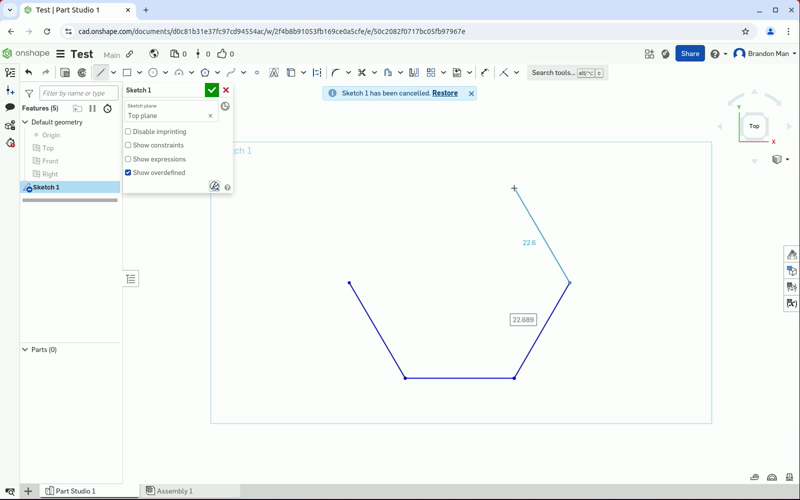
click(514, 187)
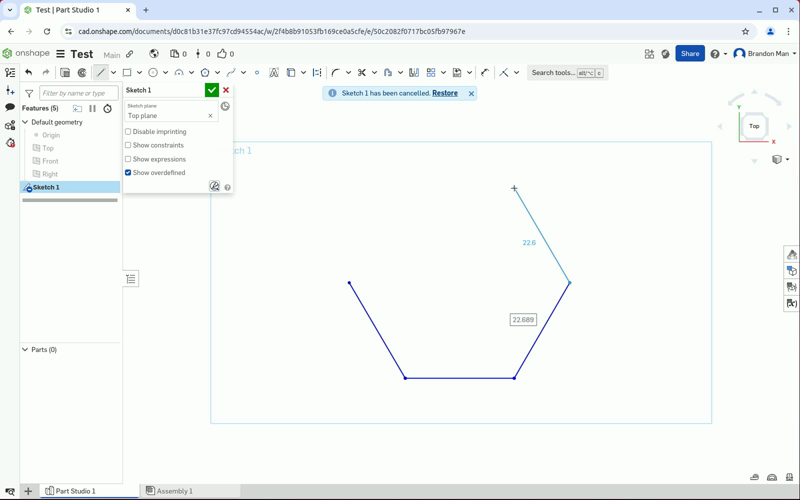
key_up(shift)
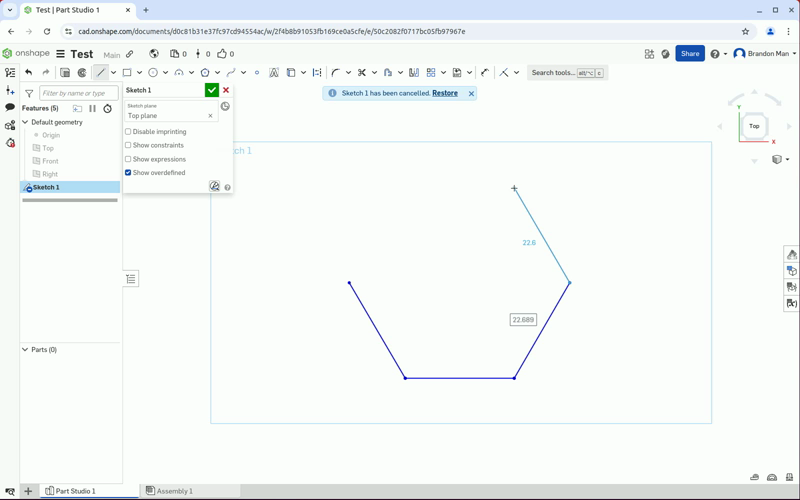
key_down(shift)
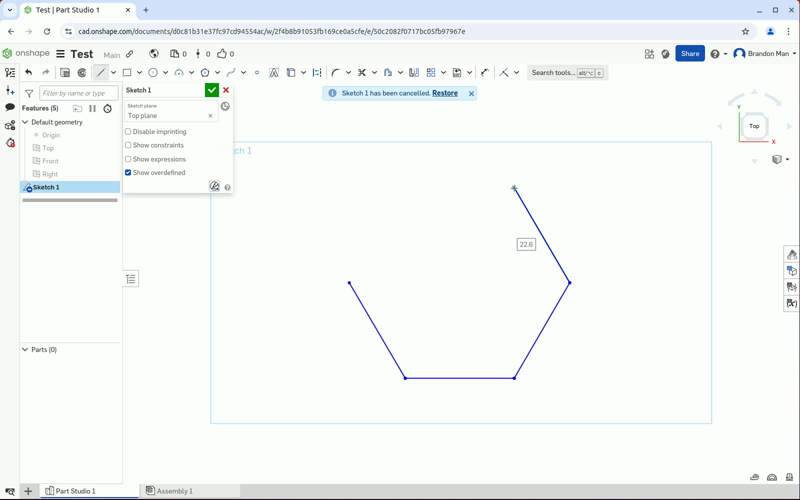
mouse_move(405, 187)
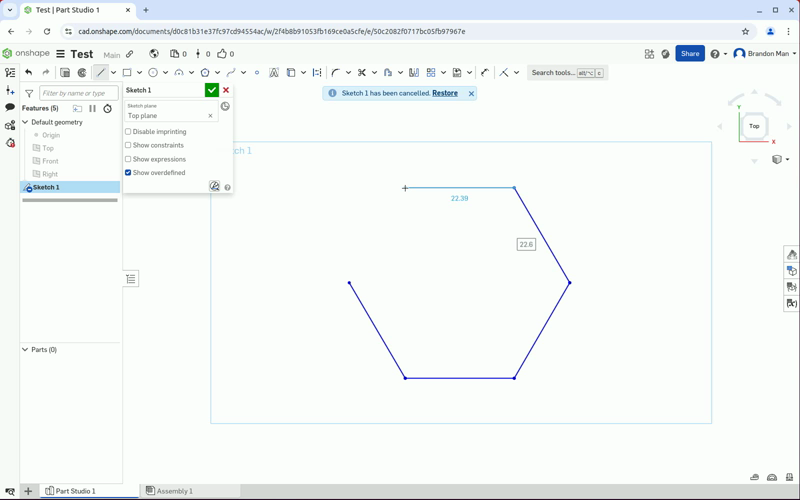
click(405, 187)
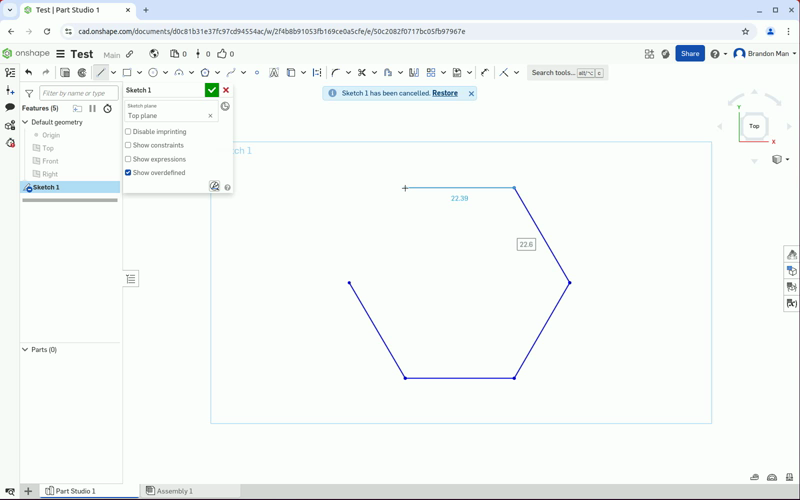
key_up(shift)
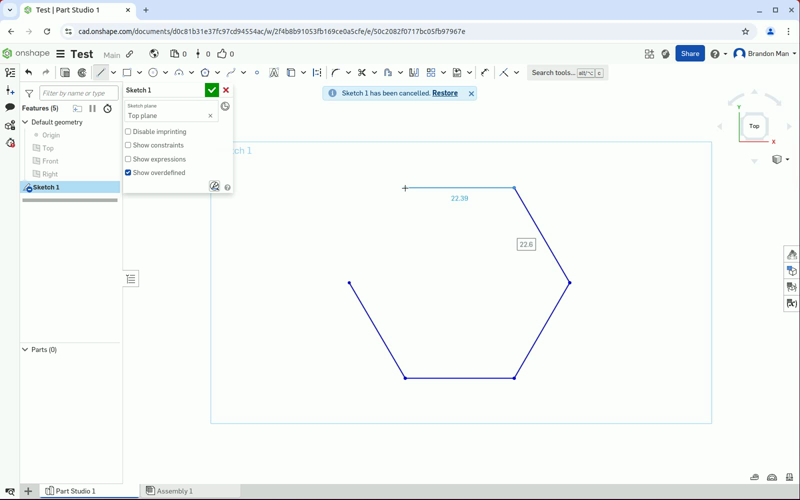
key_down(shift)
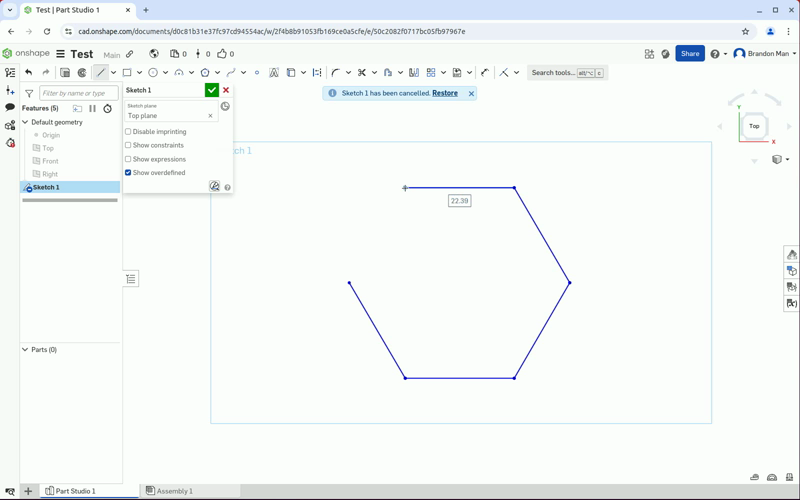
mouse_move(349, 282)
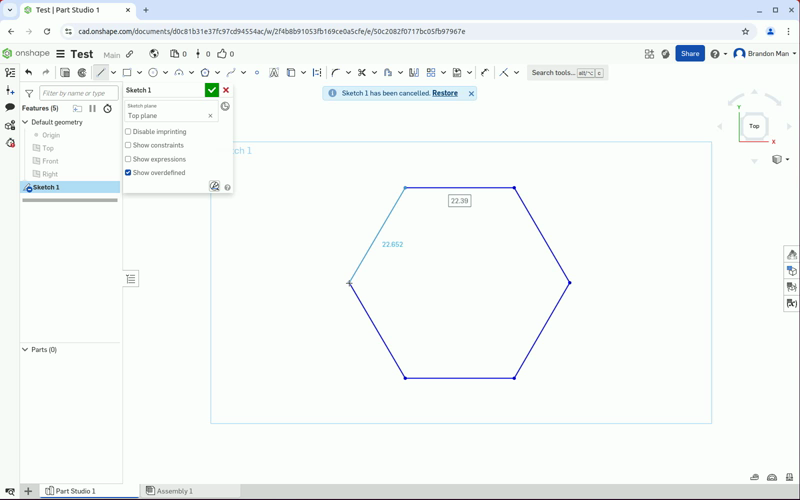
key_up(shift)
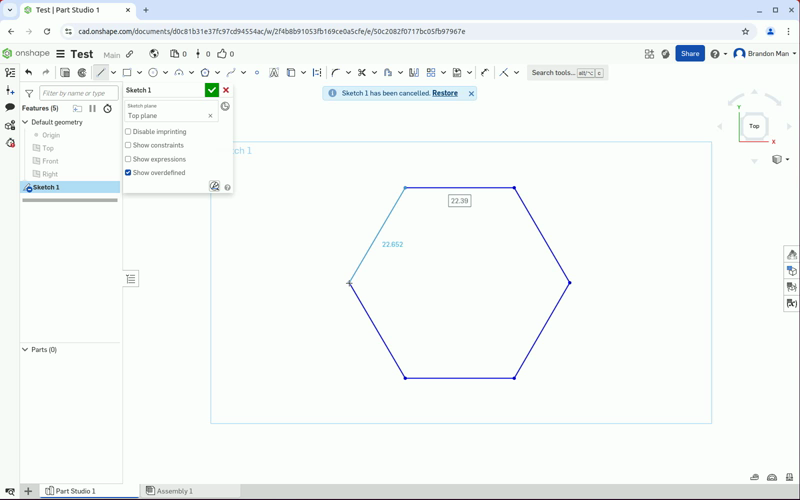
click(349, 282)
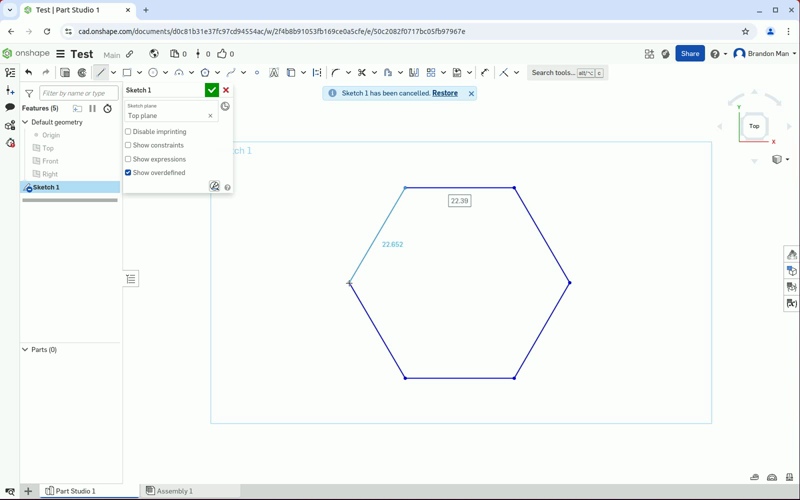
key(esc)
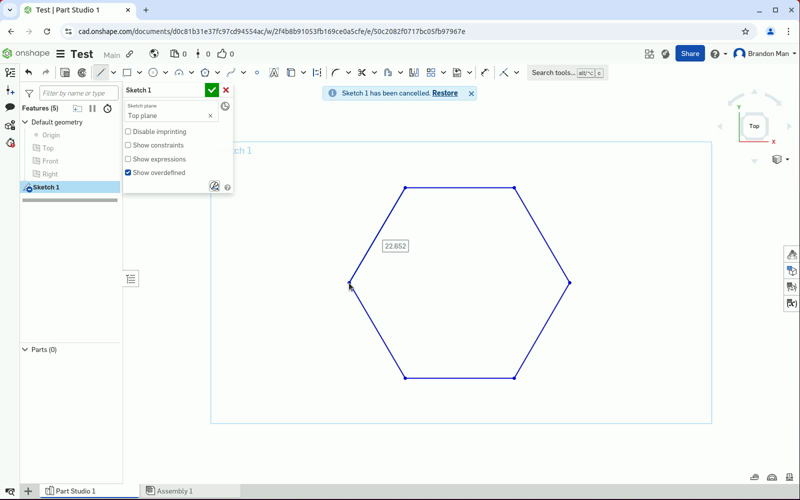
mouse_move(432, 270)
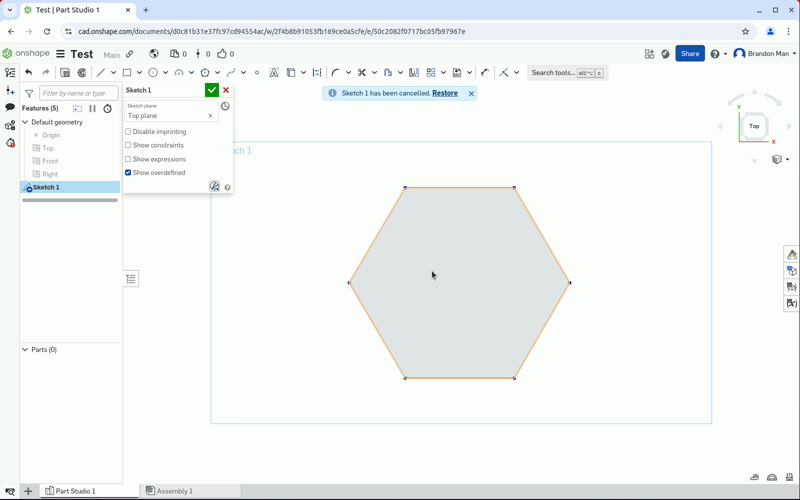
click(432, 270)
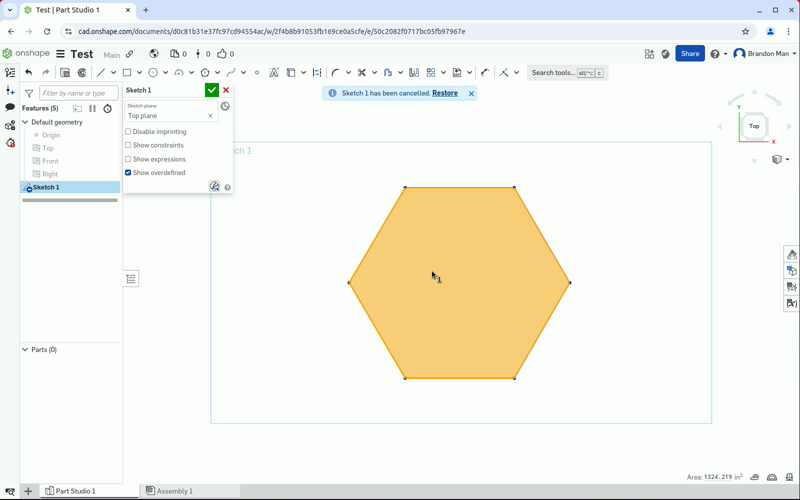
mouse_move(73, 352)
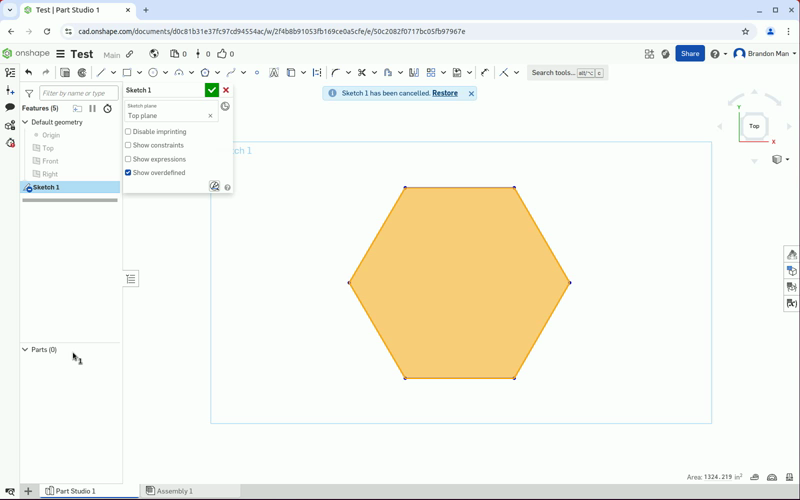
key(shift+y)
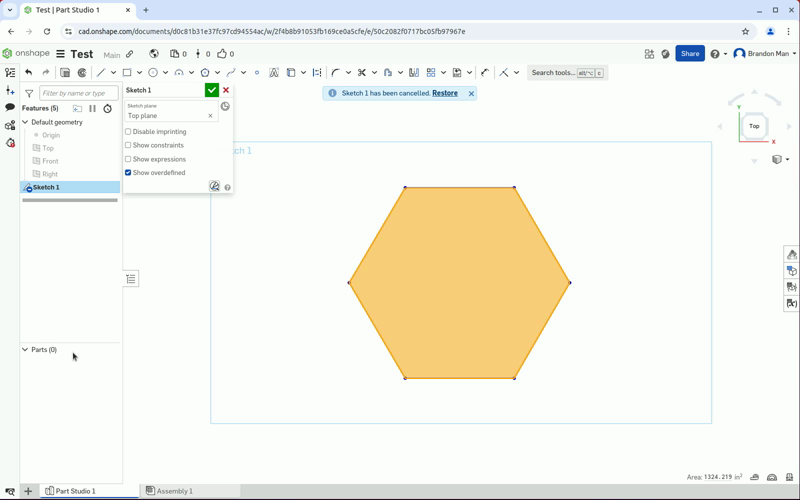
key(shift+e)
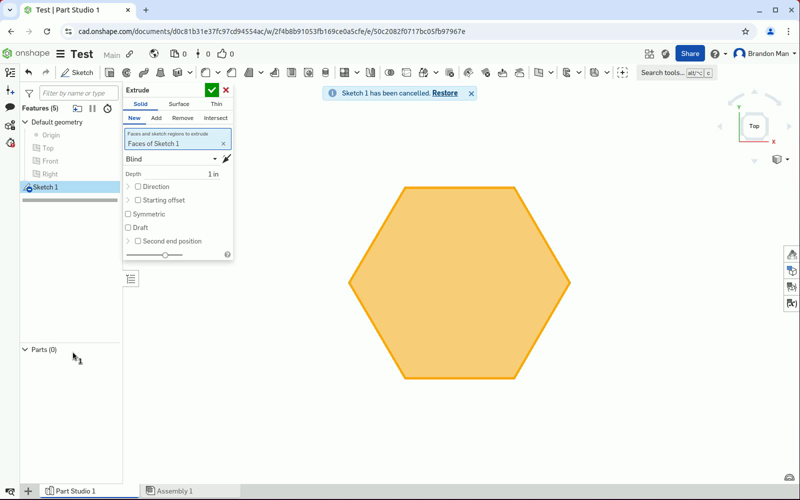
mouse_move(143, 106)
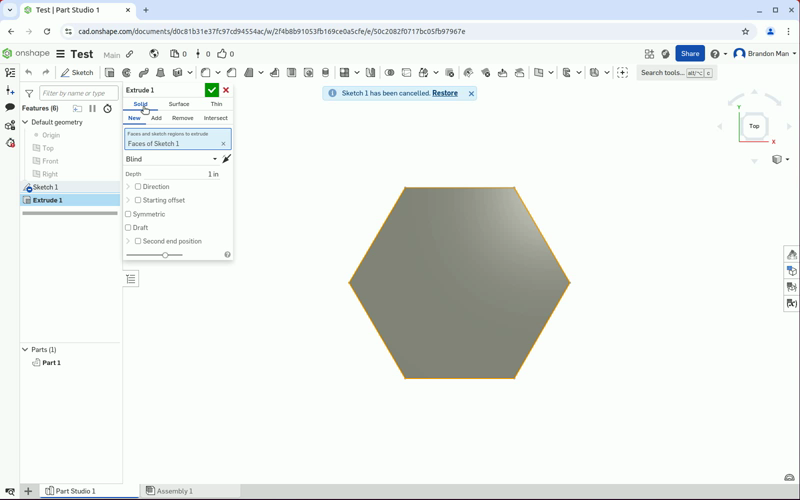
click(143, 106)
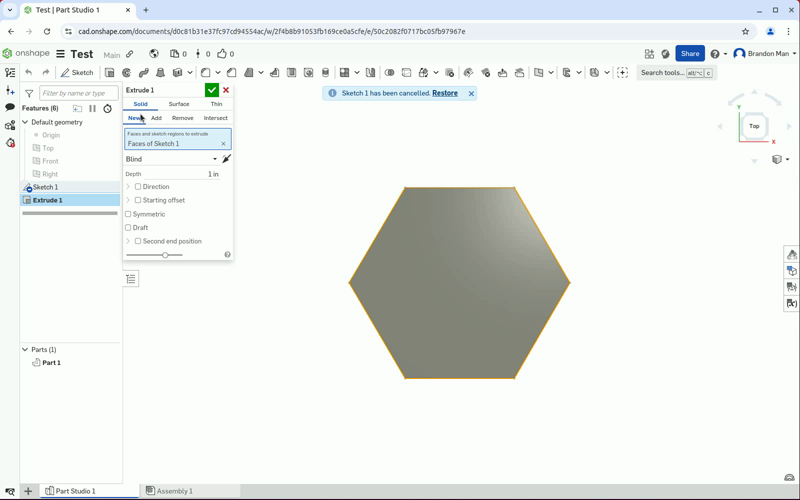
mouse_move(137, 120)
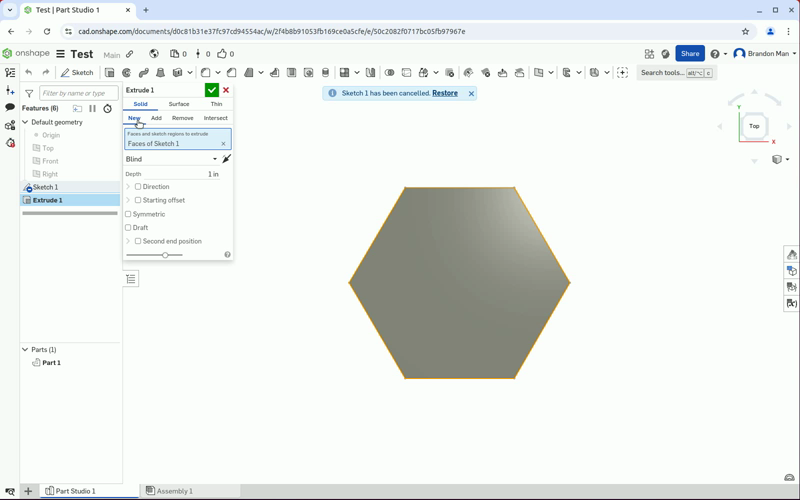
click(137, 120)
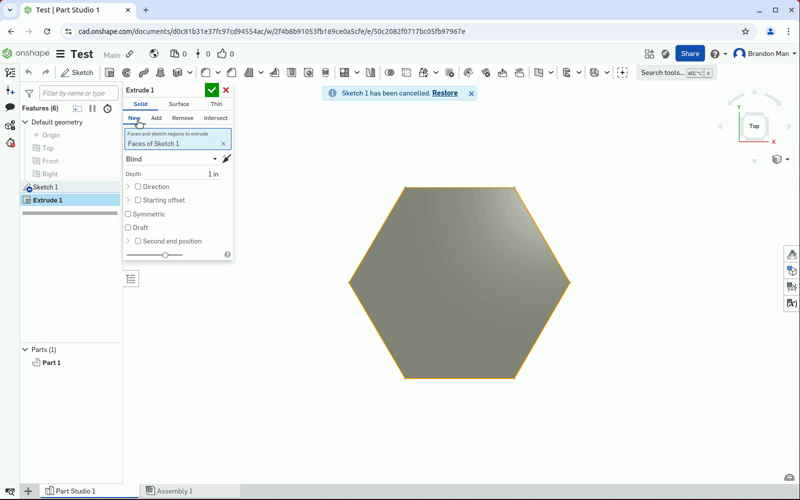
key(tab, 4)
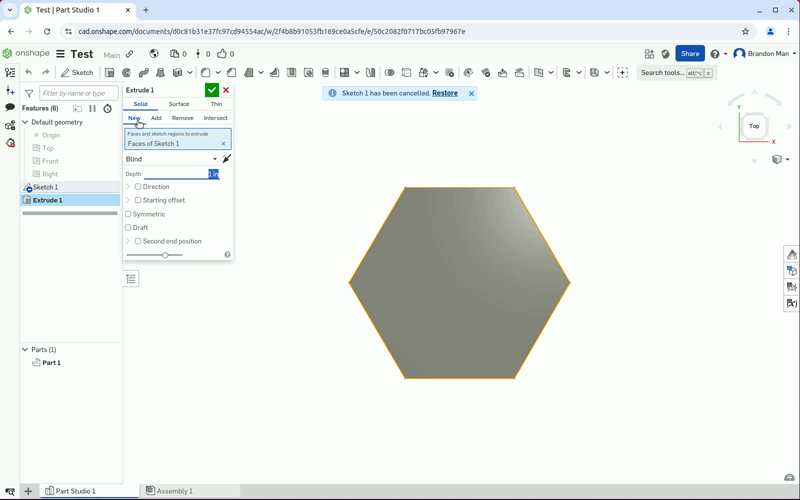
text(15.405)
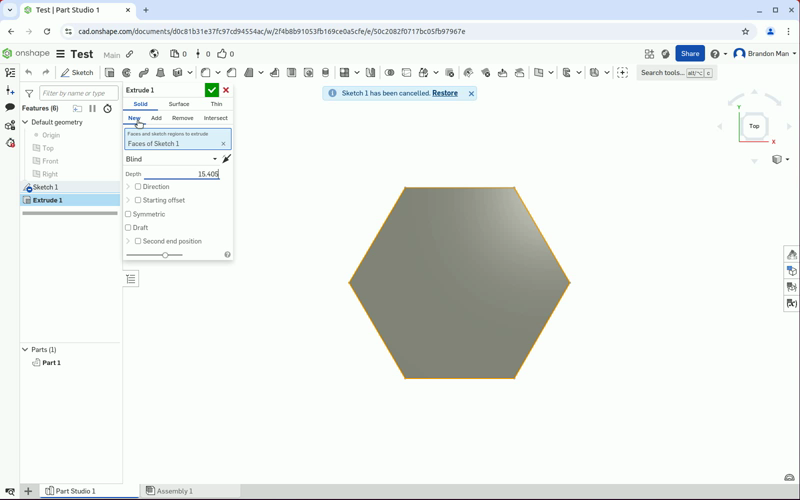
key(enter)
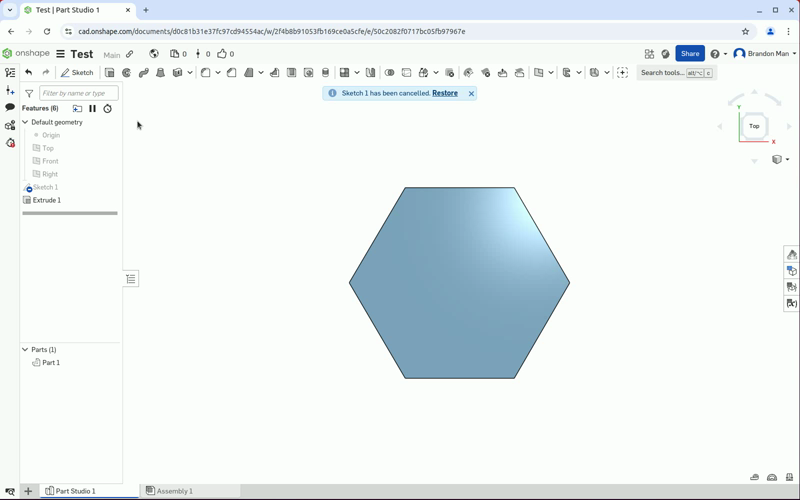
key(shift+h)
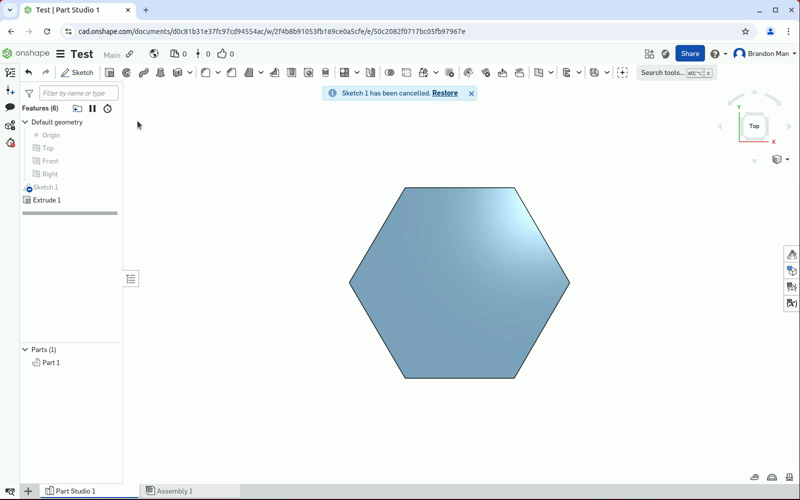
key(shift+h)
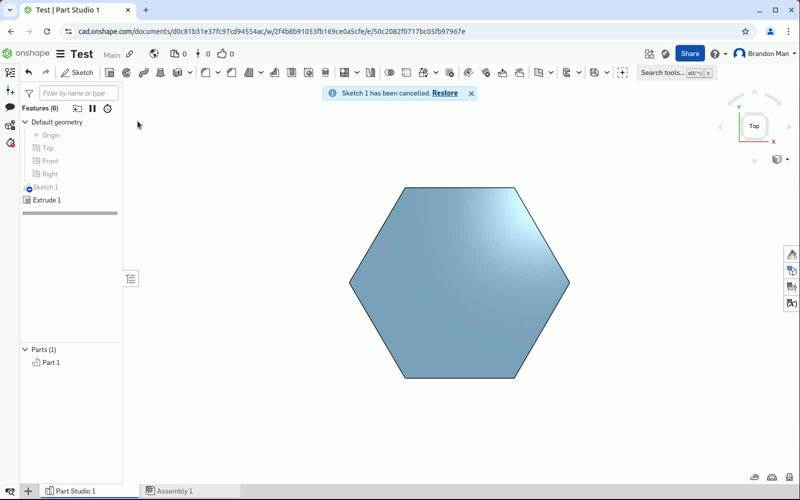
mouse_move(73, 189)
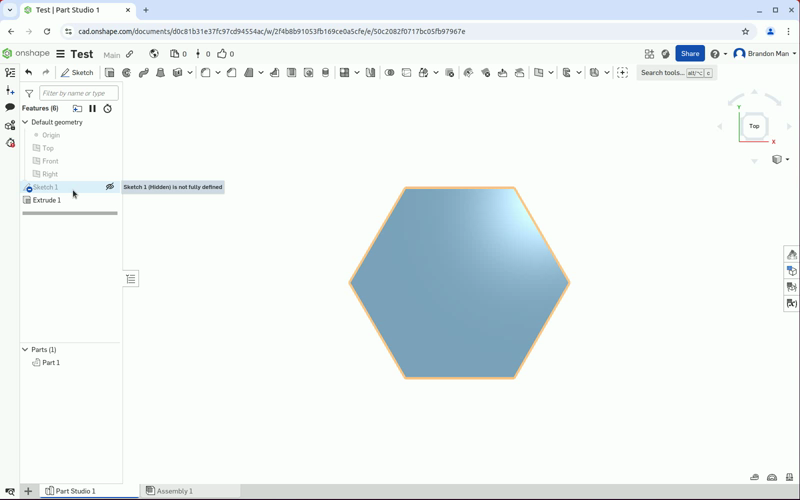
click(73, 189)
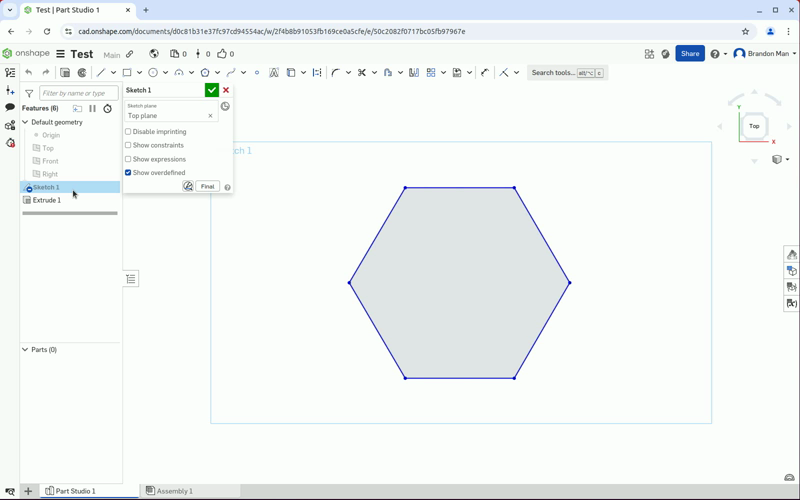
mouse_move(229, 92)
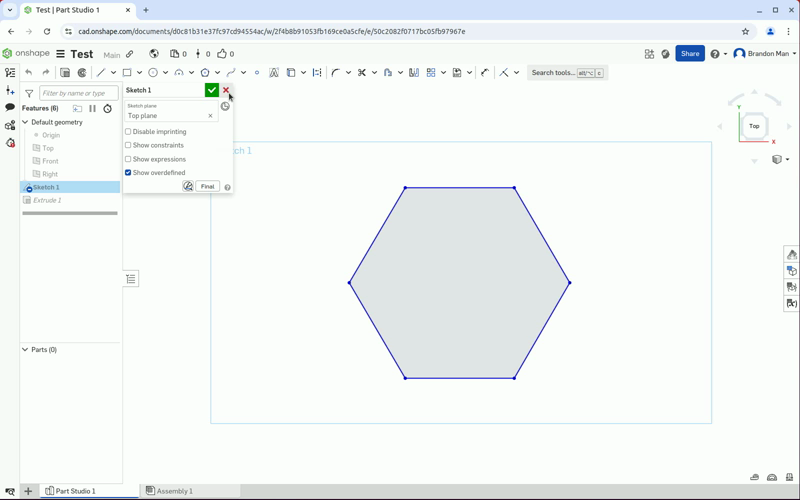
click(229, 92)
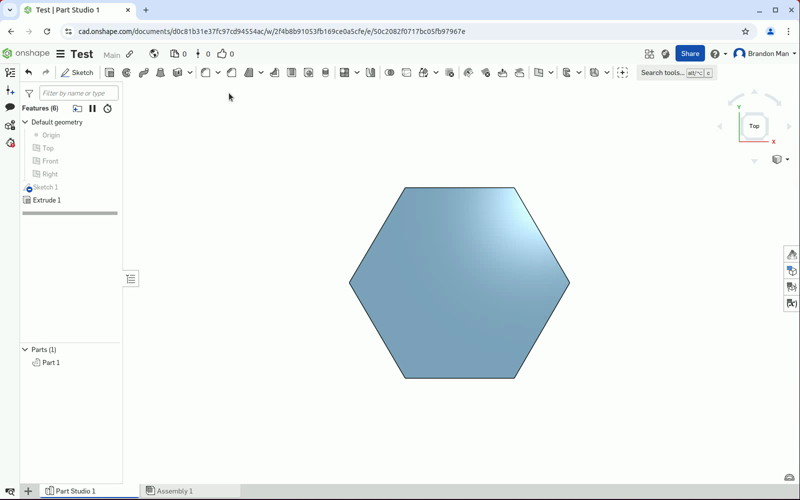
mouse_move(541, 75)
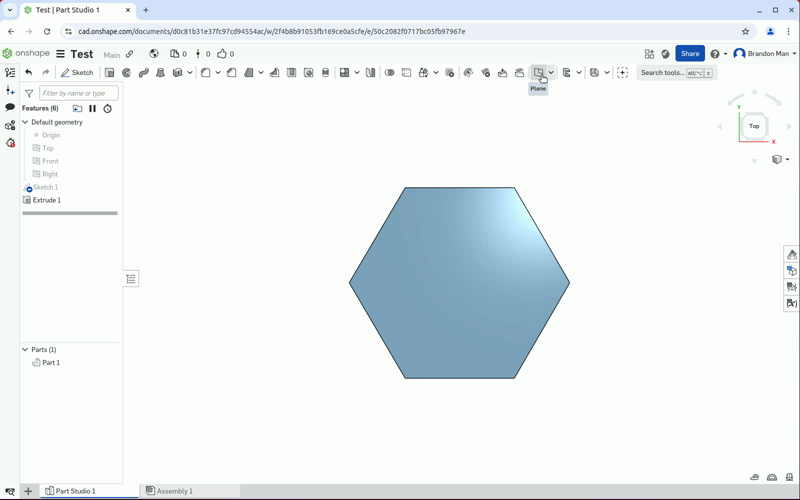
click(541, 75)
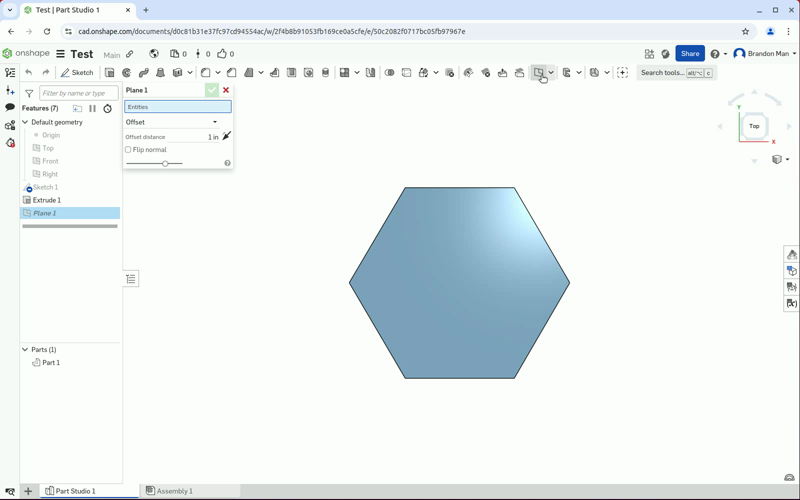
mouse_move(73, 150)
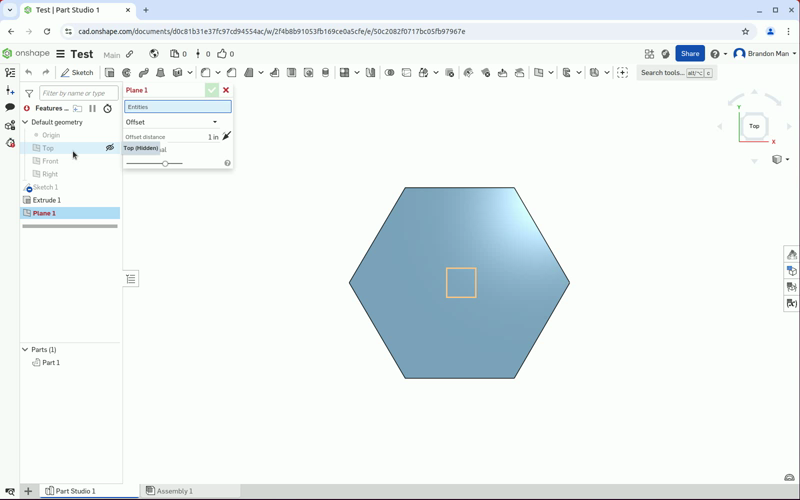
click(73, 150)
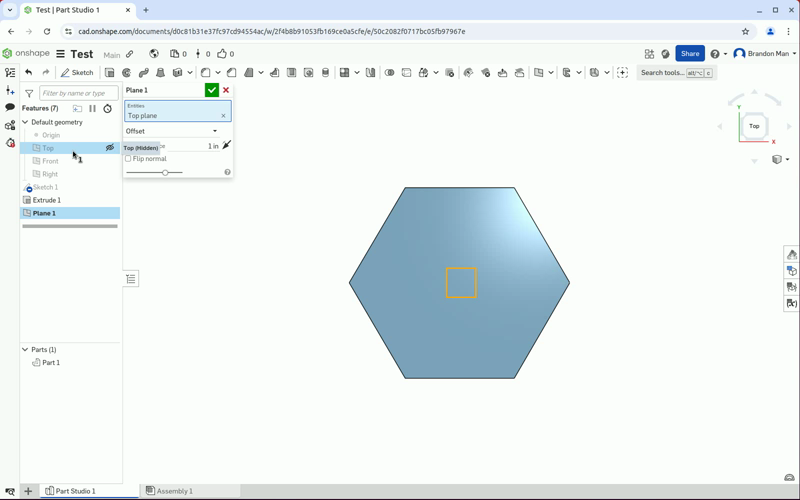
key(tab, 2)
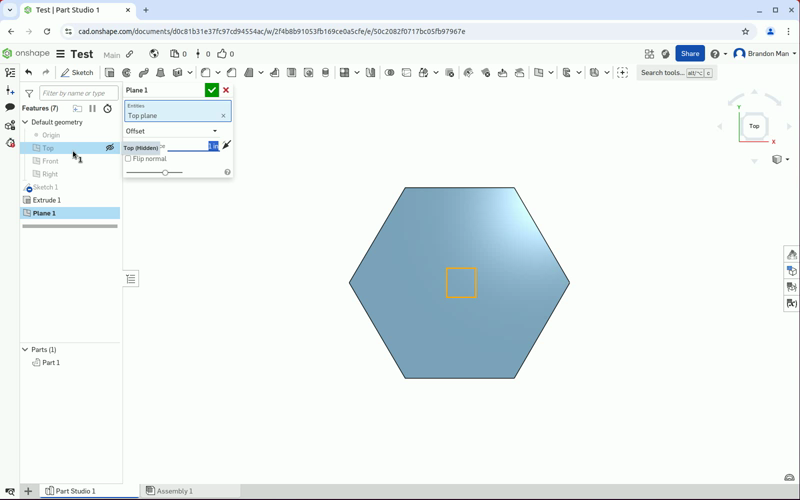
text(15.405)
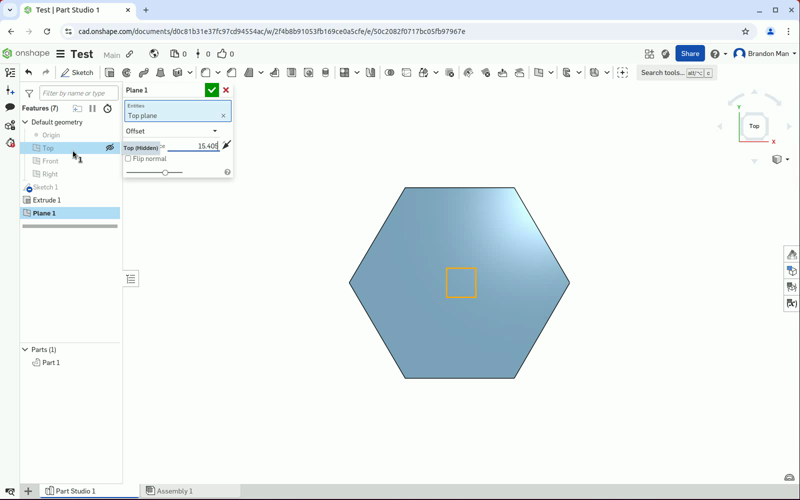
key(enter, 2)
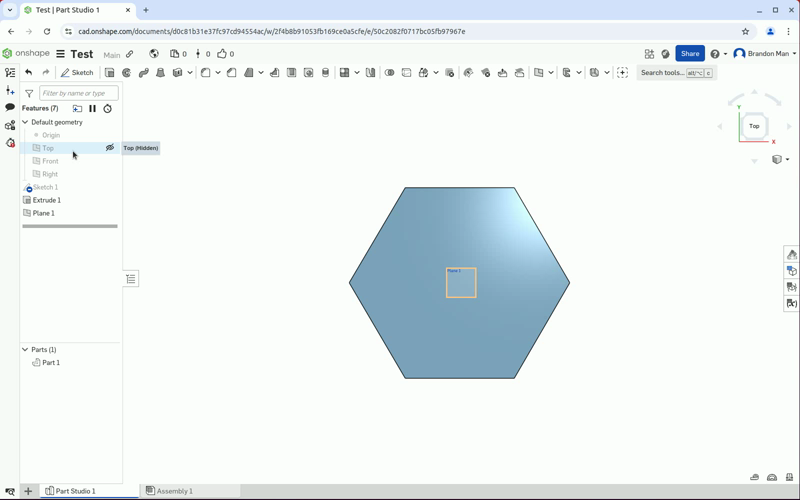
key(shift+s)
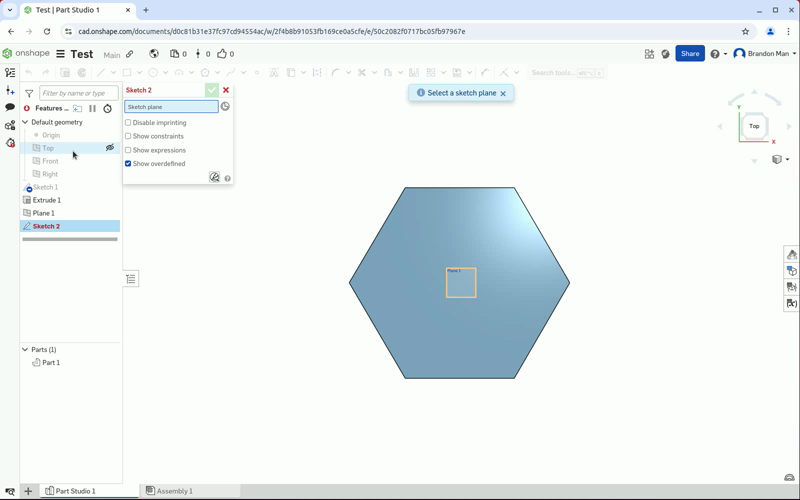
mouse_move(73, 215)
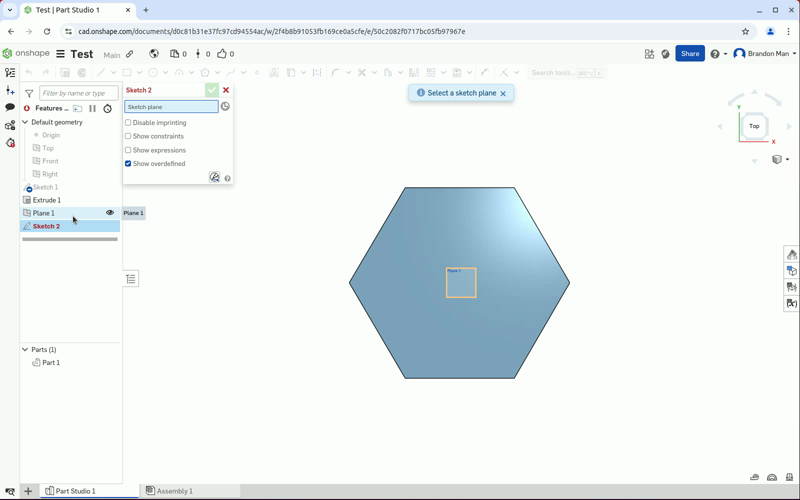
click(73, 215)
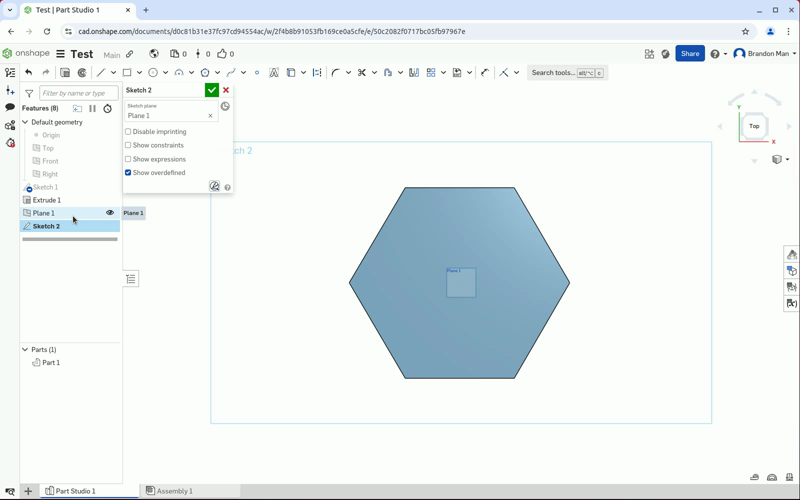
mouse_move(73, 352)
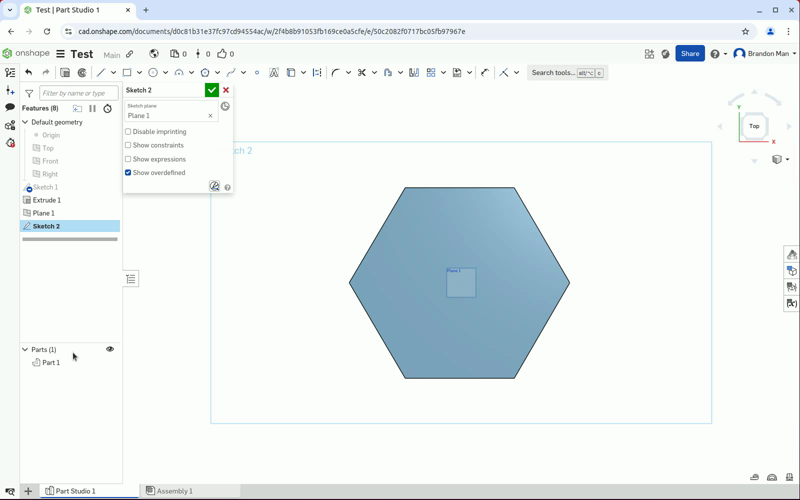
key(y)
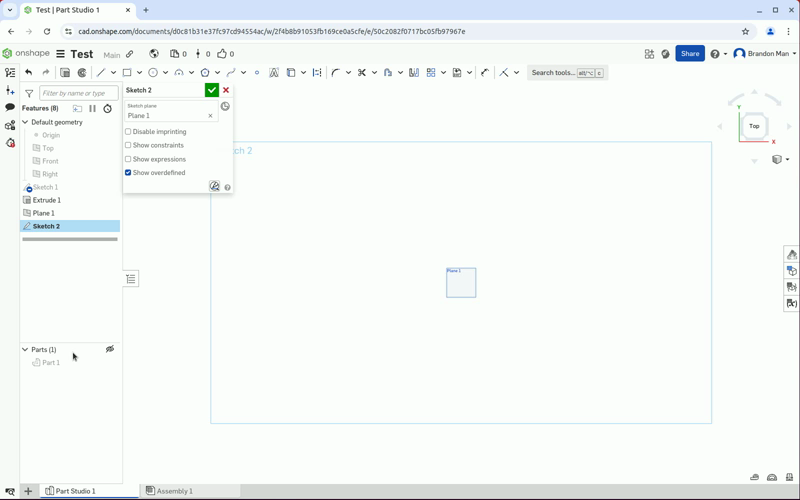
key(c)
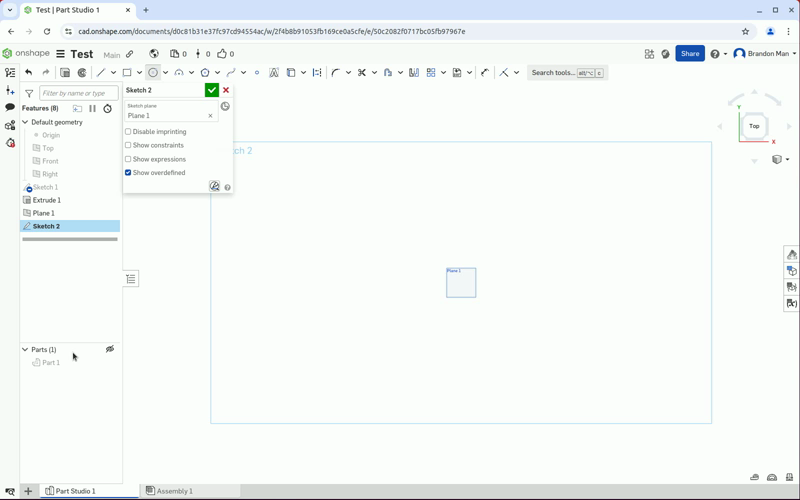
key_down(shift)
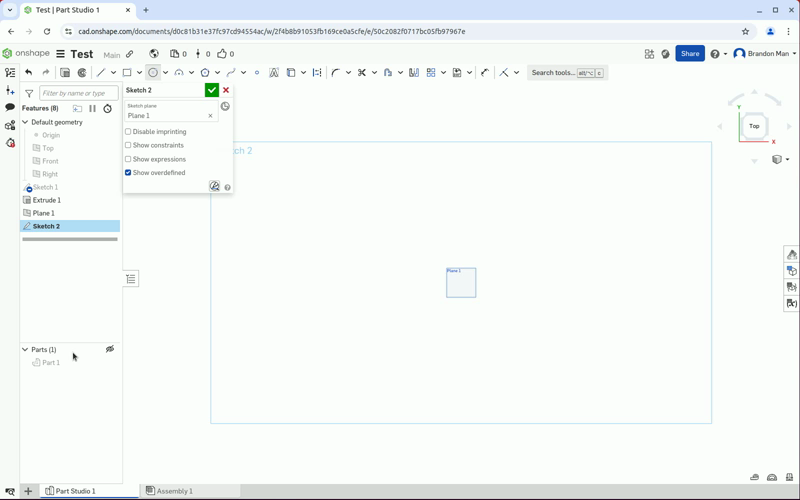
mouse_move(461, 282)
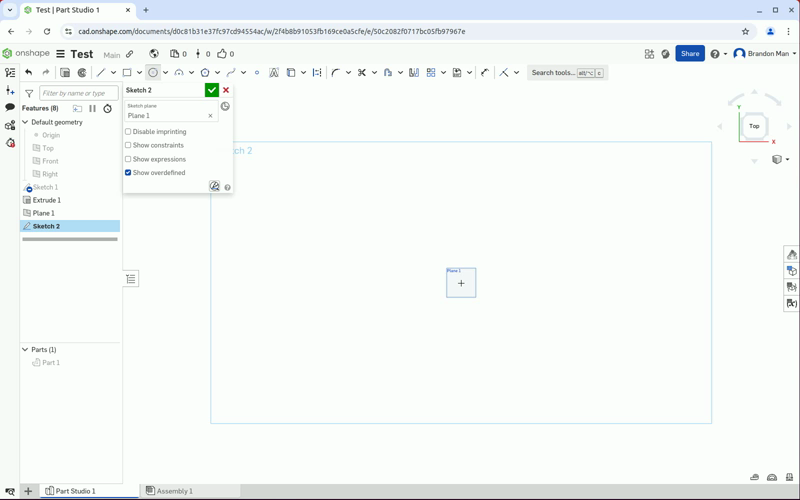
click(461, 282)
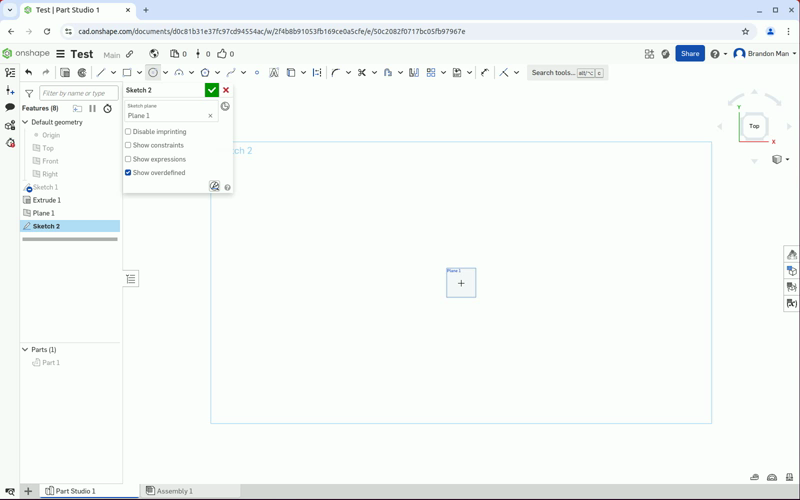
key_up(shift)
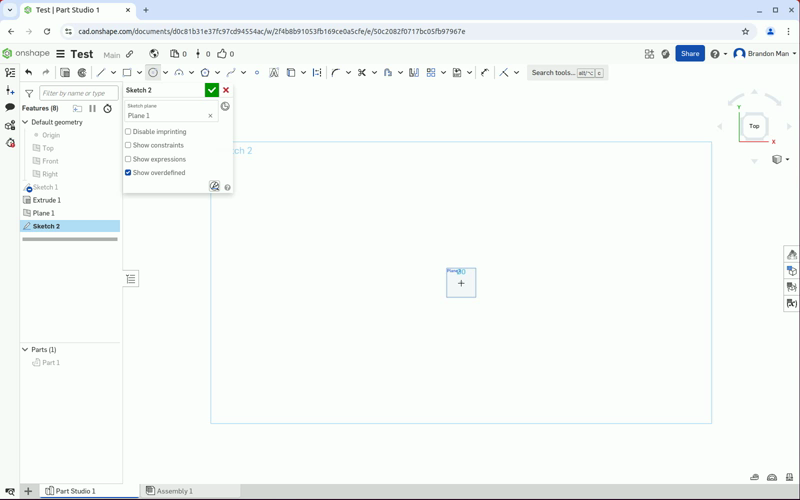
mouse_move(552, 282)
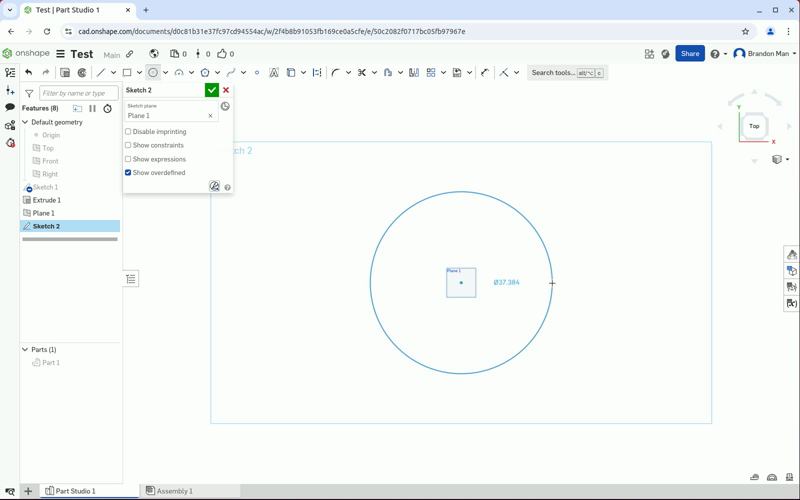
click(552, 282)
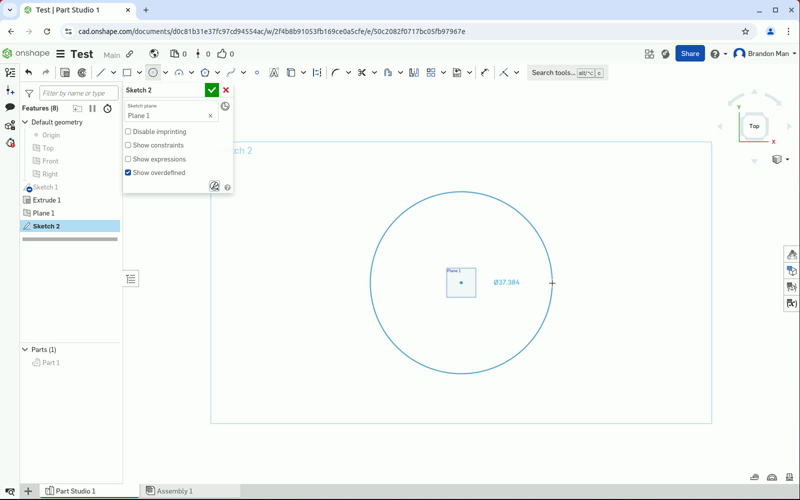
key(esc)
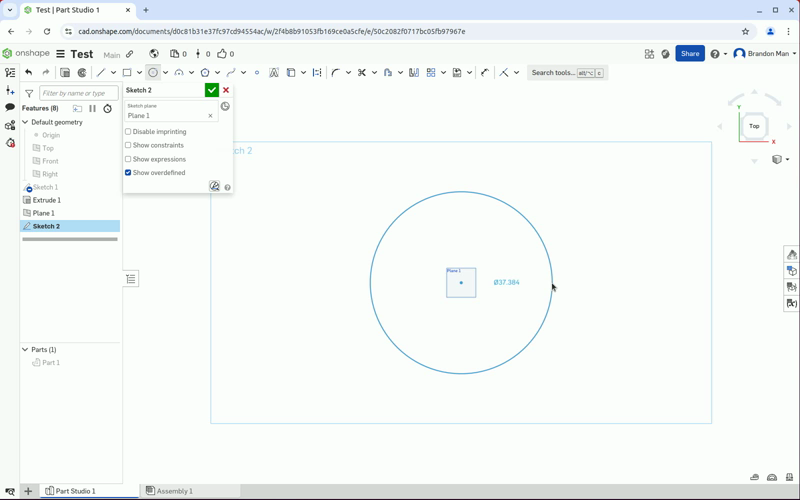
mouse_move(404, 303)
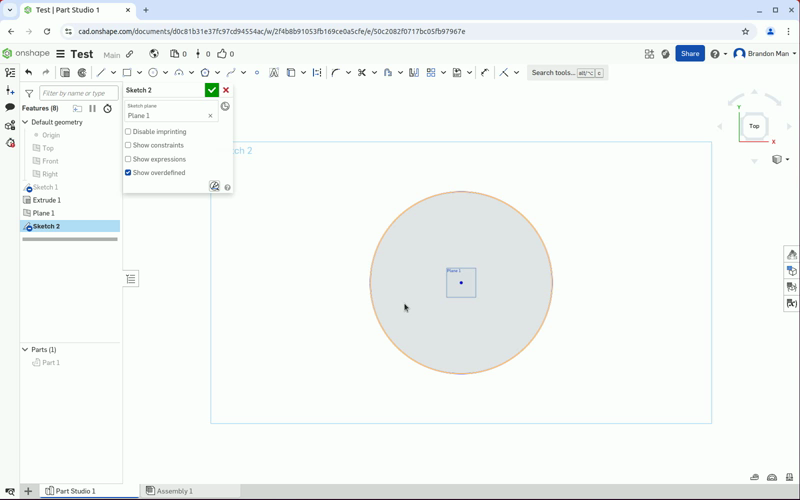
click(404, 303)
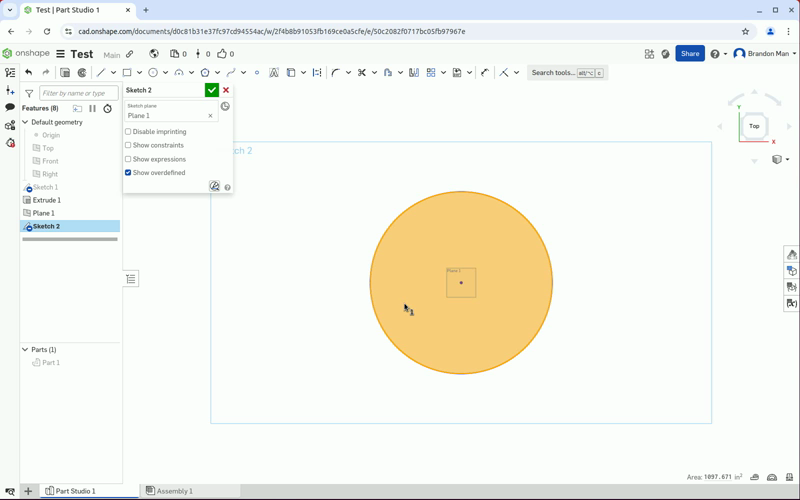
mouse_move(73, 352)
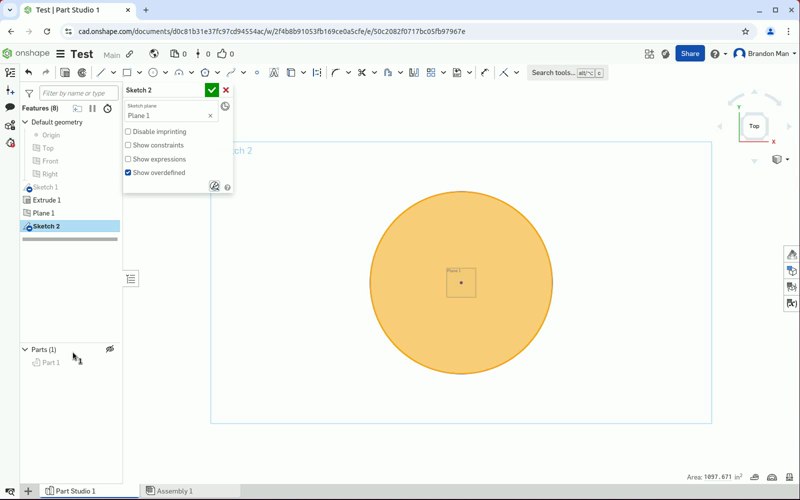
key(shift+y)
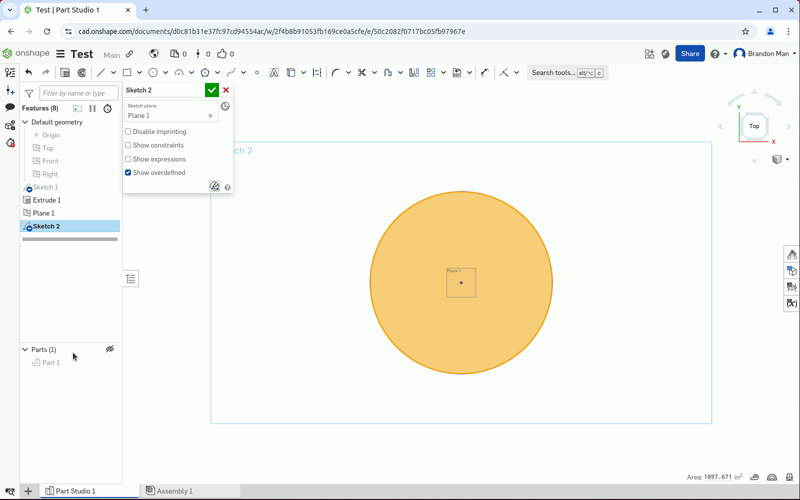
key(shift+e)
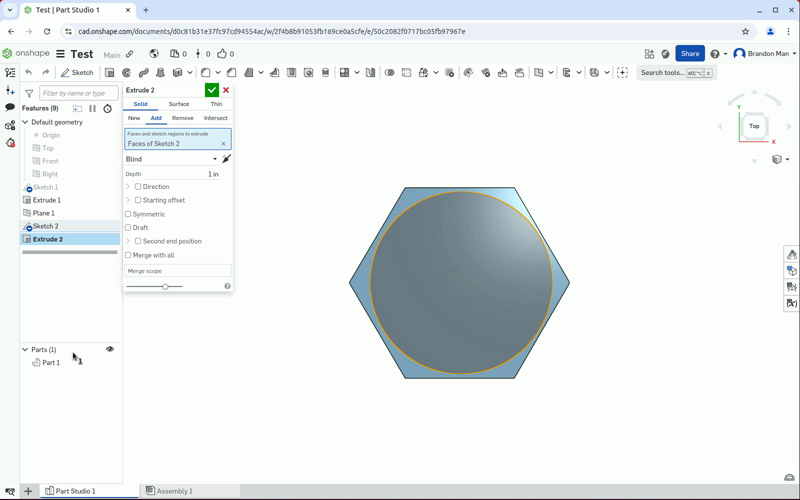
mouse_move(143, 106)
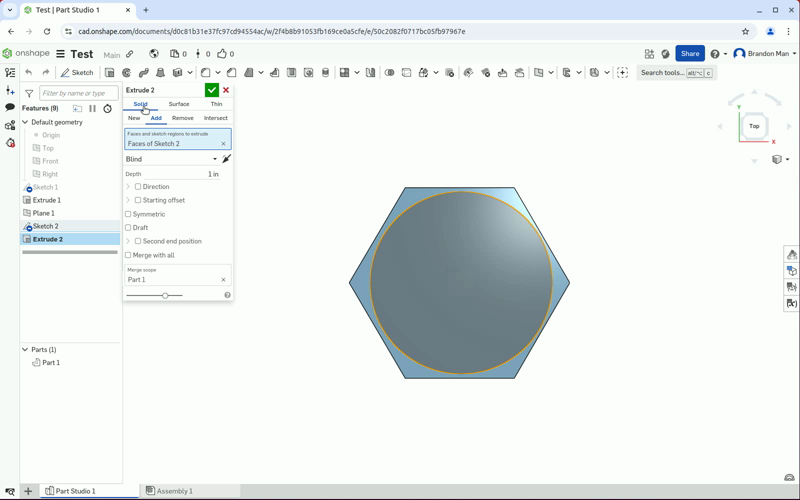
click(143, 106)
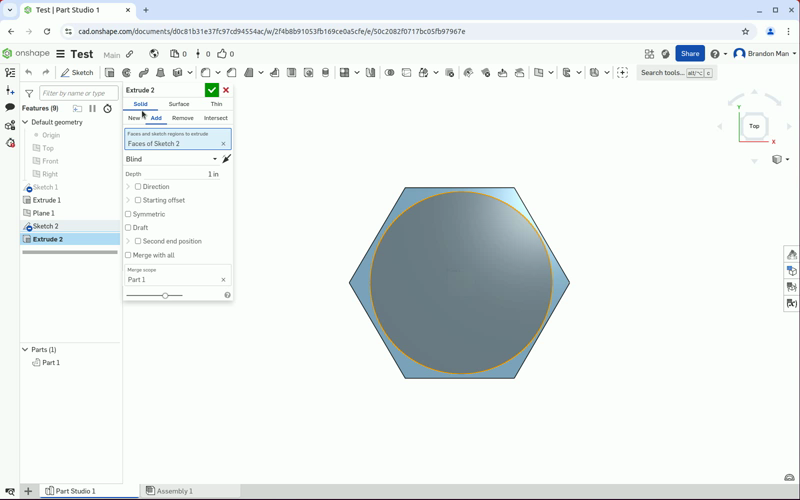
mouse_move(137, 120)
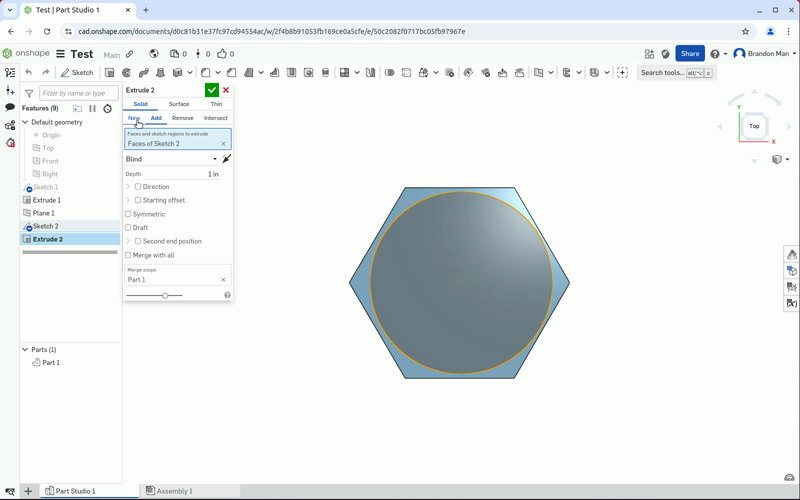
click(137, 120)
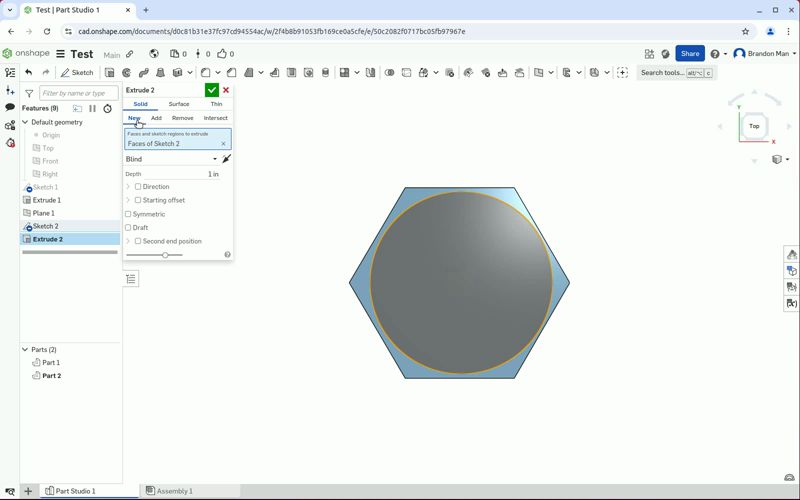
key(tab, 4)
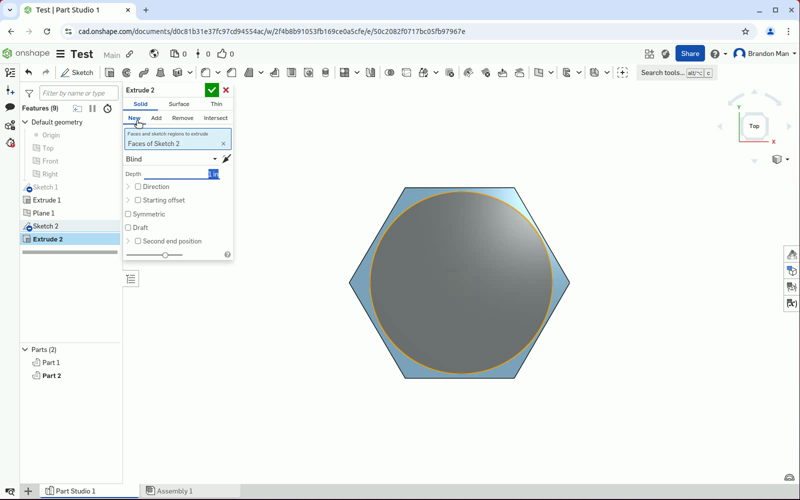
text(7.703)
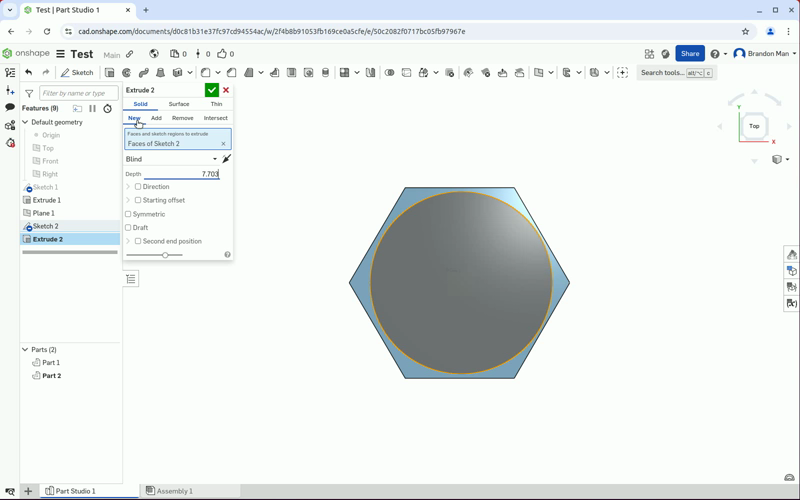
key(enter)
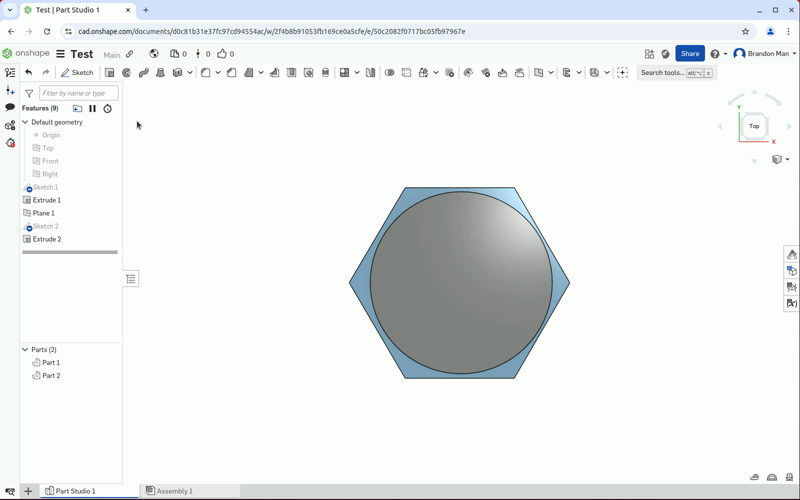
key(shift+h)
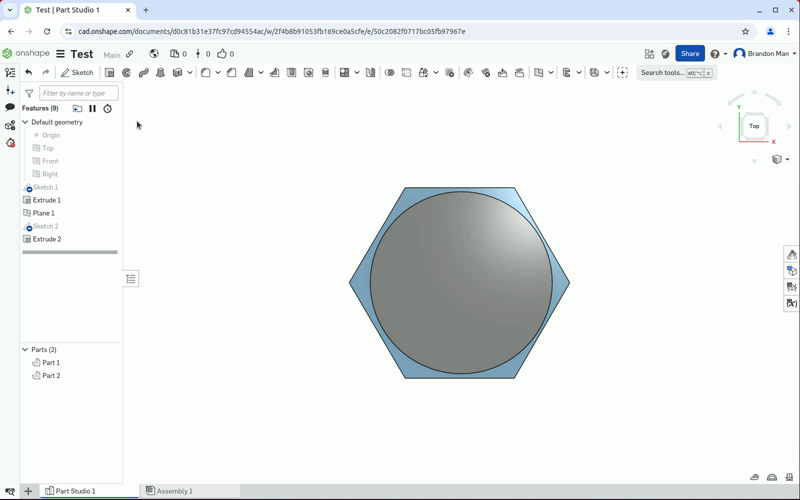
key(shift+h)
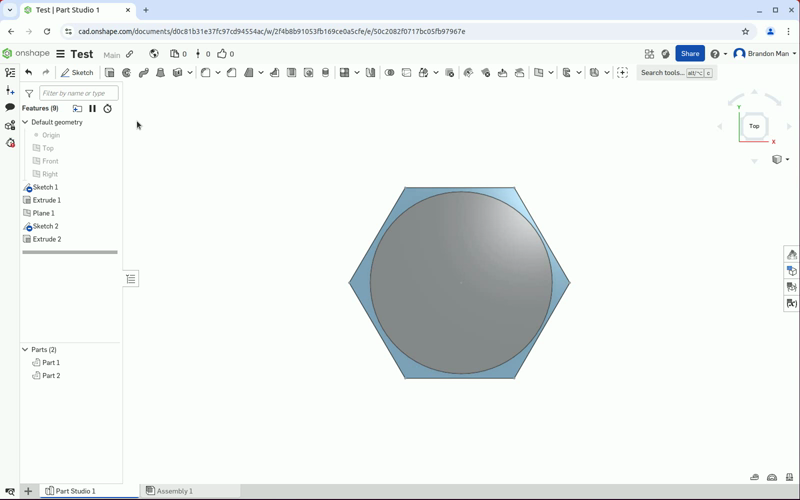
key(shift+7)
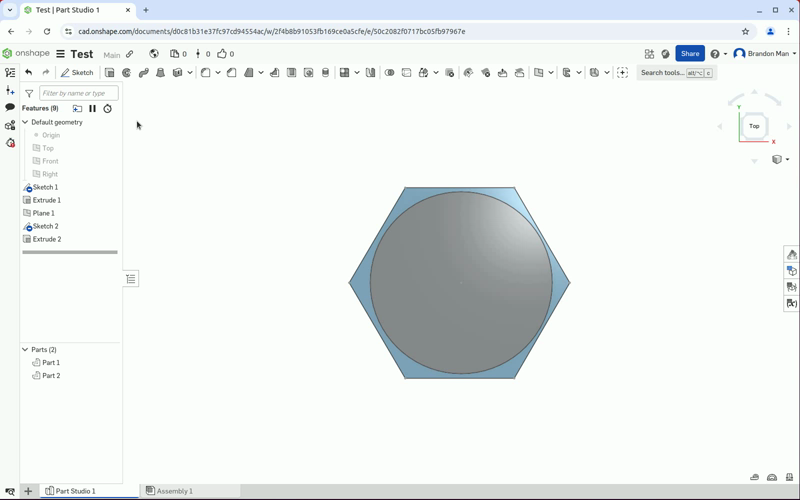
key(up, 3)
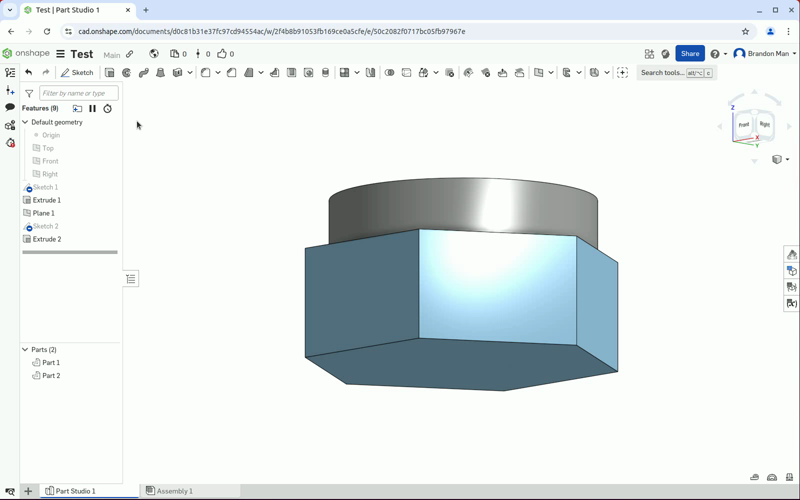
key(left, 3)
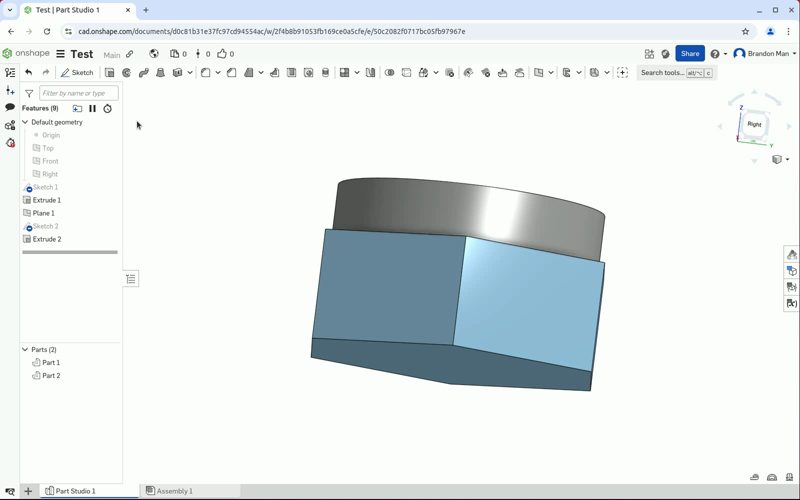
key(right, 3)
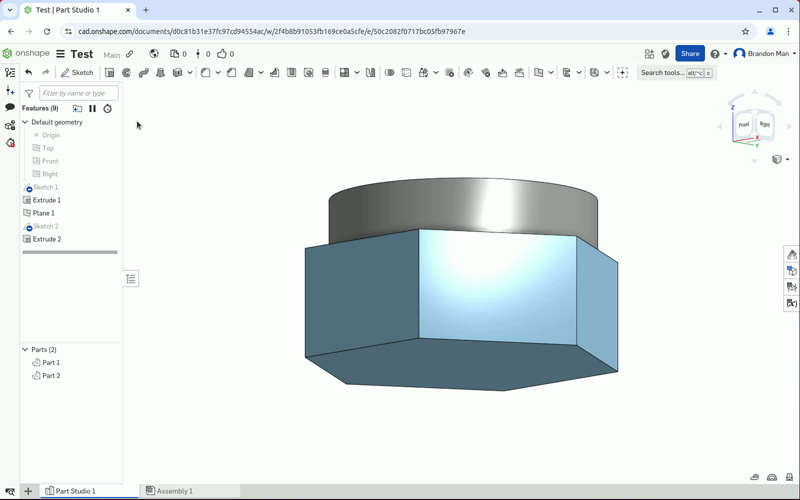
key(down, 3)
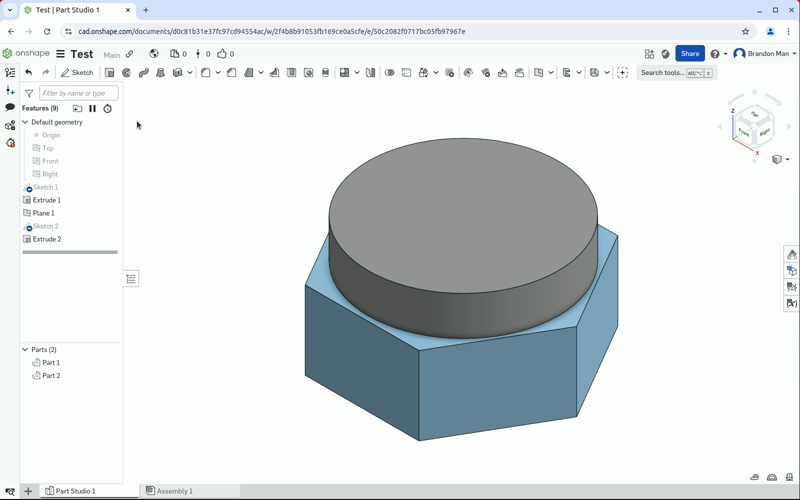
mouse_move(73, 189)
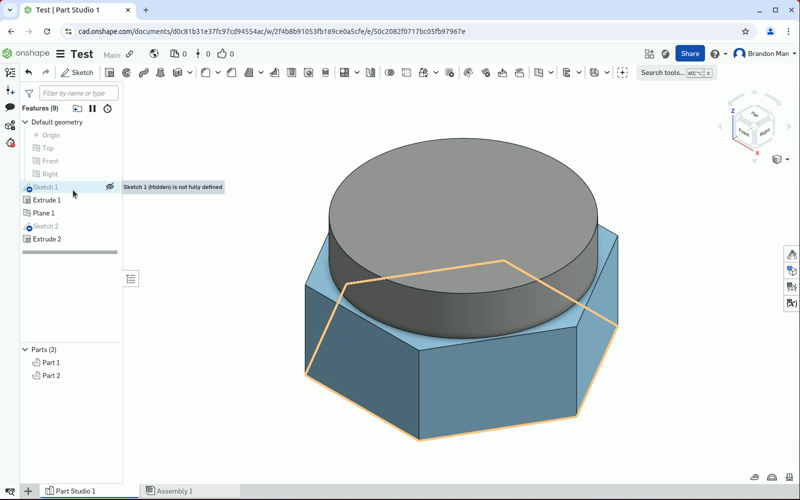
click(73, 189)